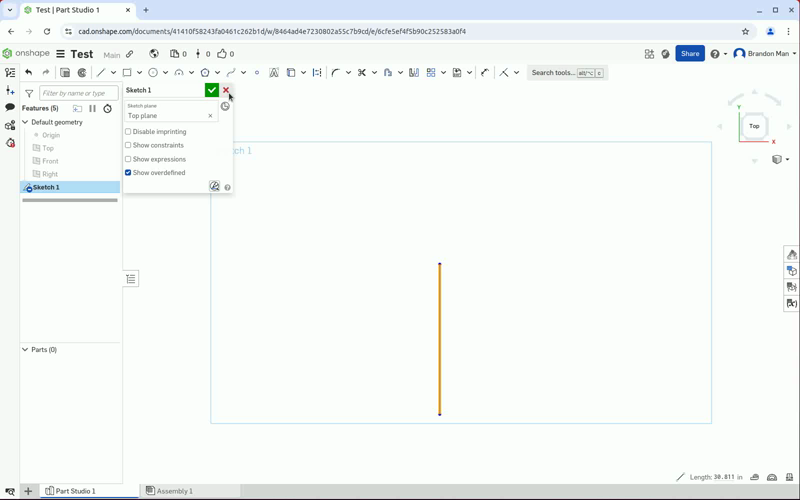
key(shift+h)
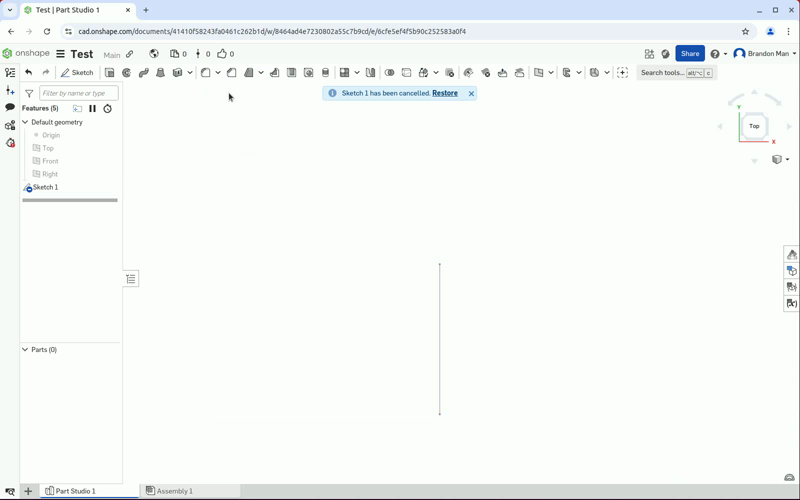
key(shift+s)
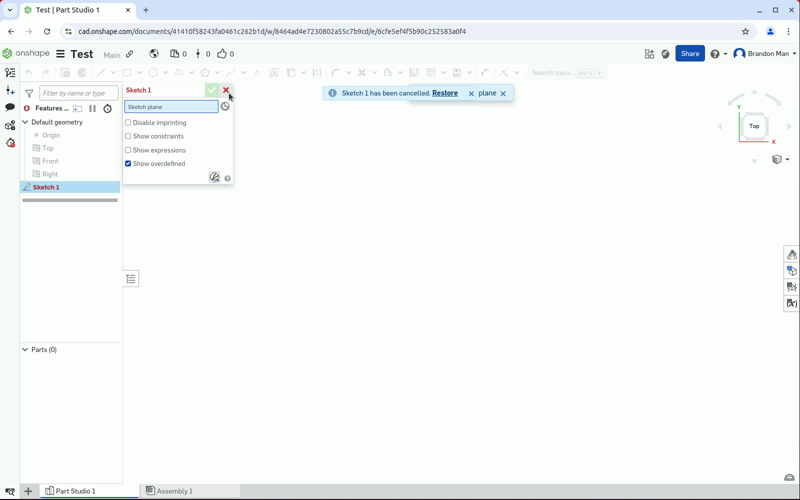
mouse_move(73, 150)
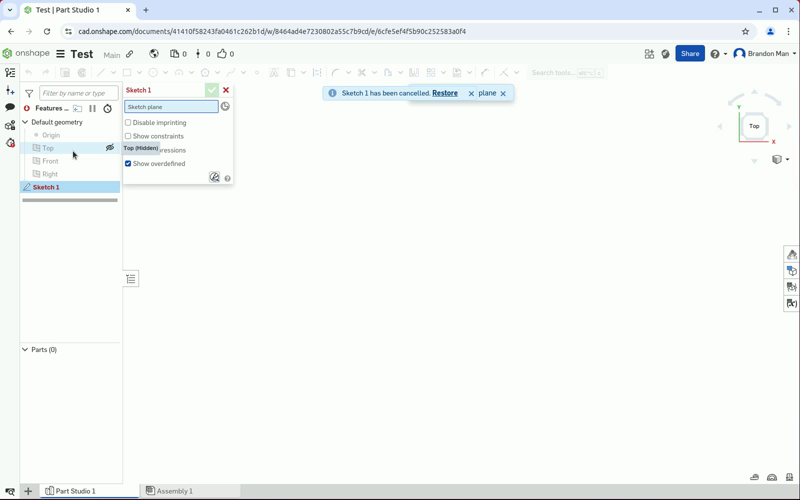
click(73, 150)
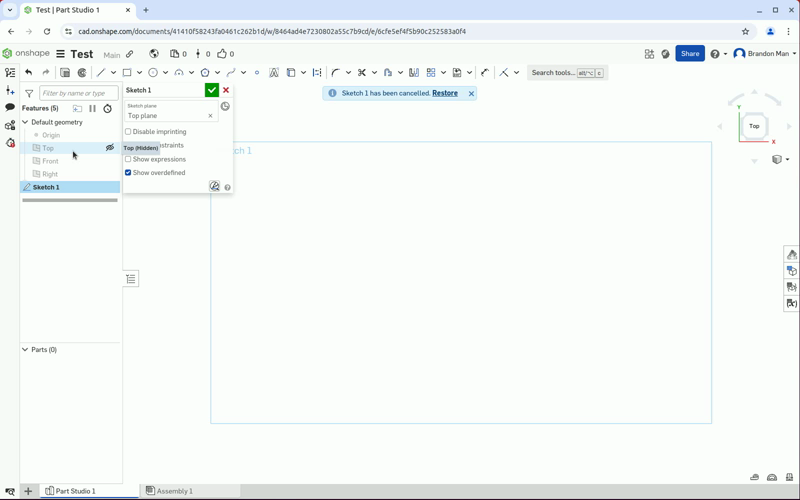
mouse_move(73, 352)
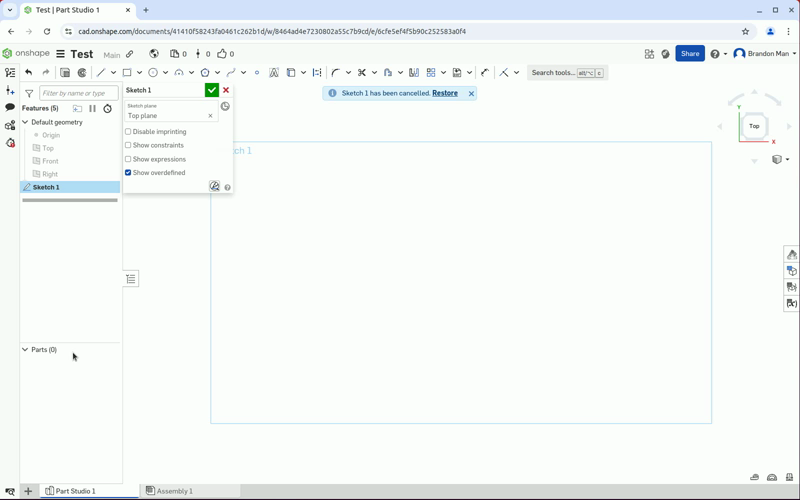
key(y)
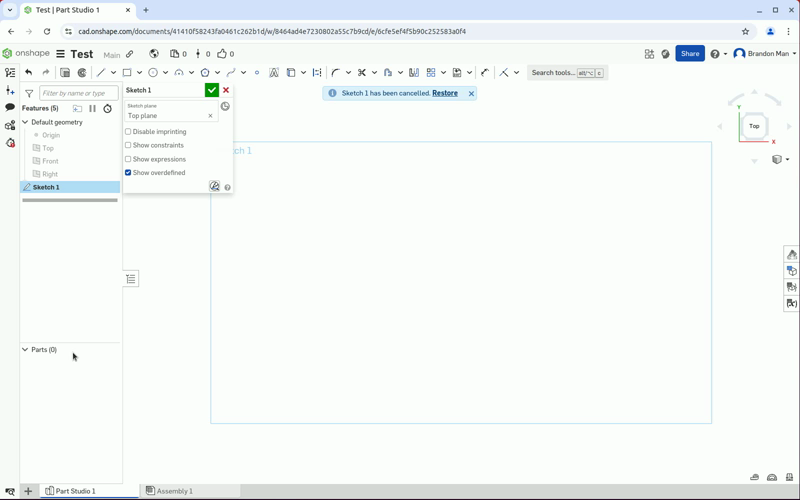
key(l)
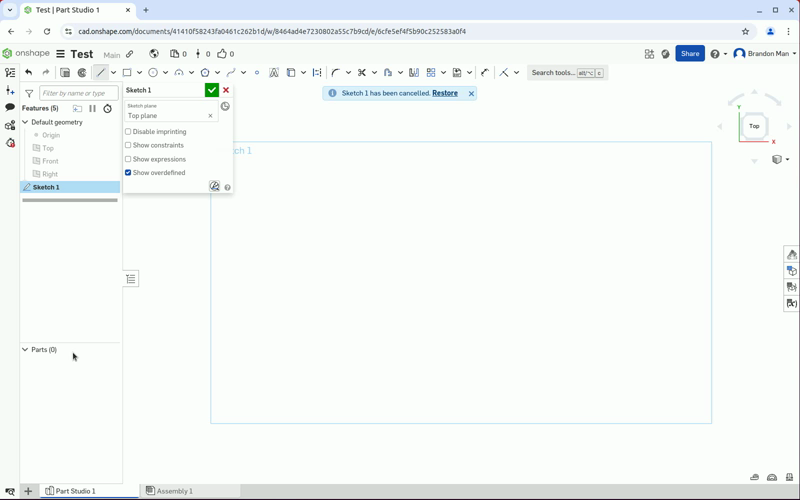
key_down(shift)
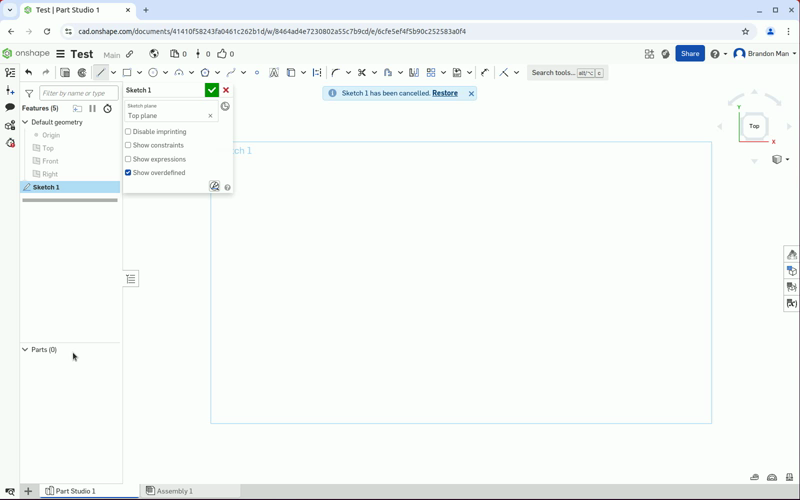
mouse_move(399, 351)
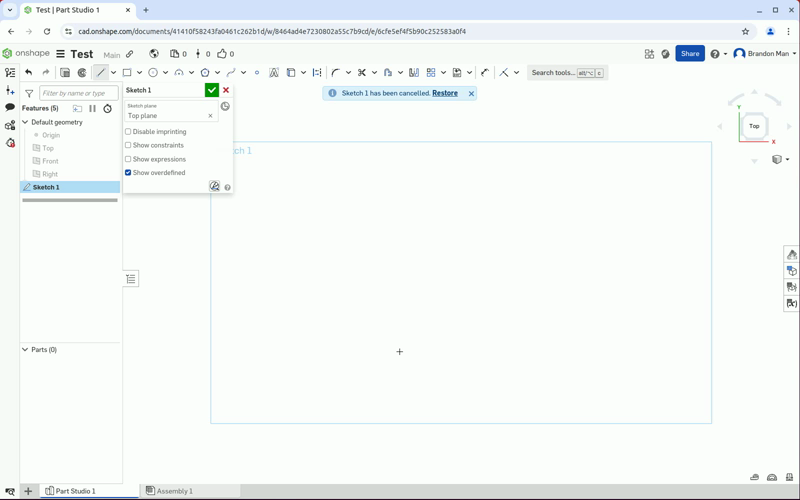
click(399, 351)
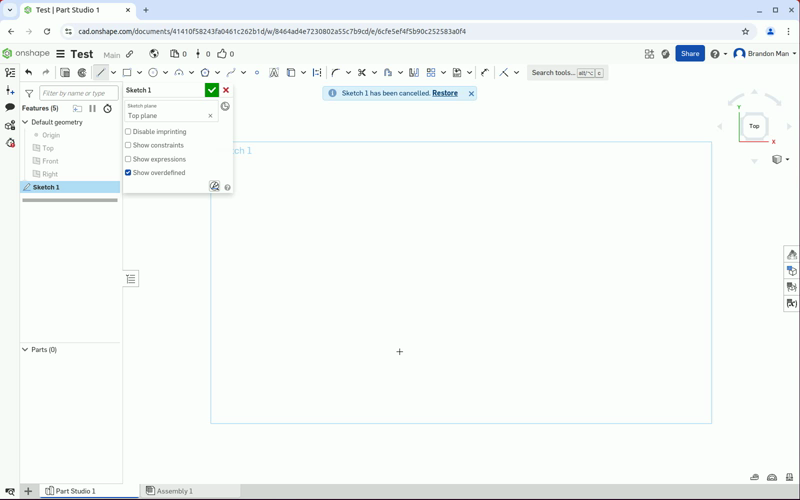
key_up(shift)
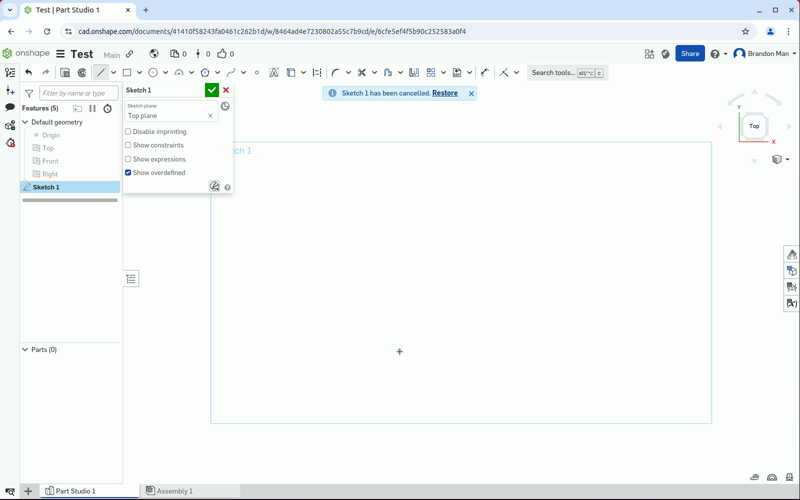
key_down(shift)
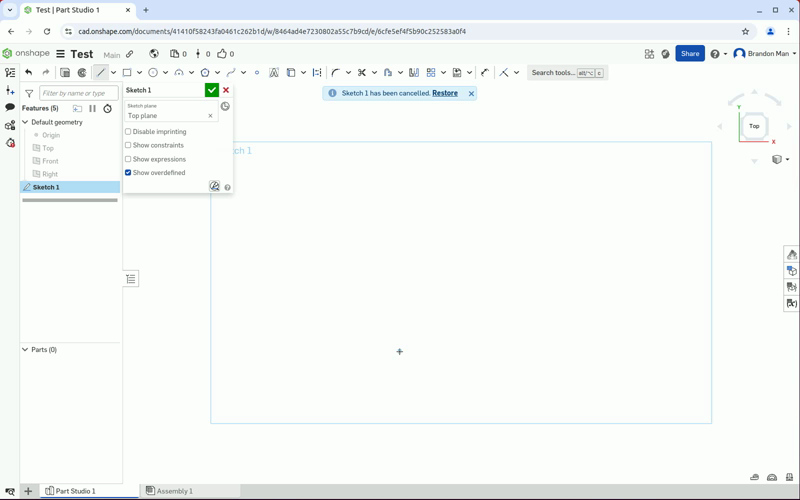
mouse_move(572, 351)
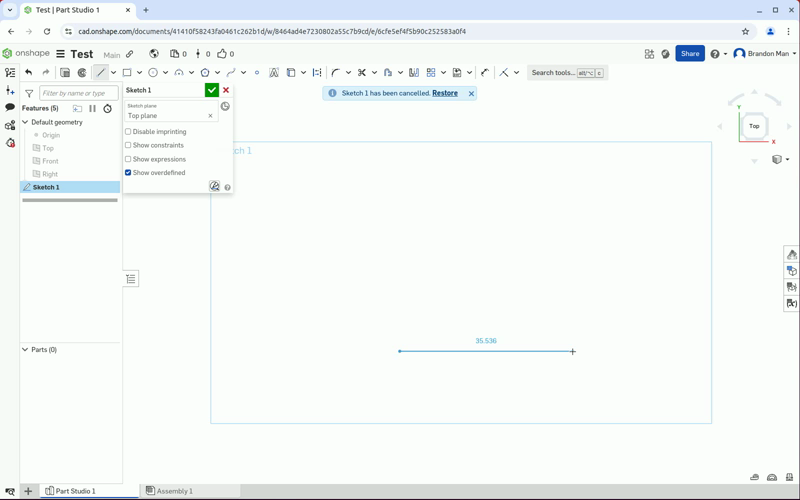
click(572, 351)
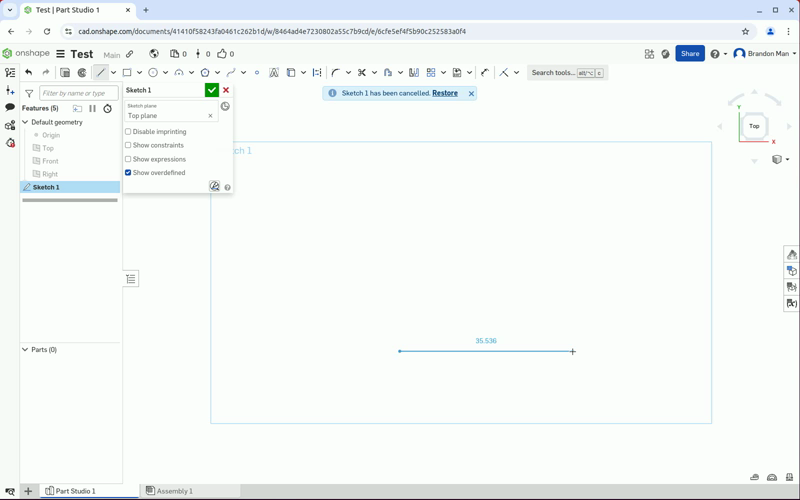
key_up(shift)
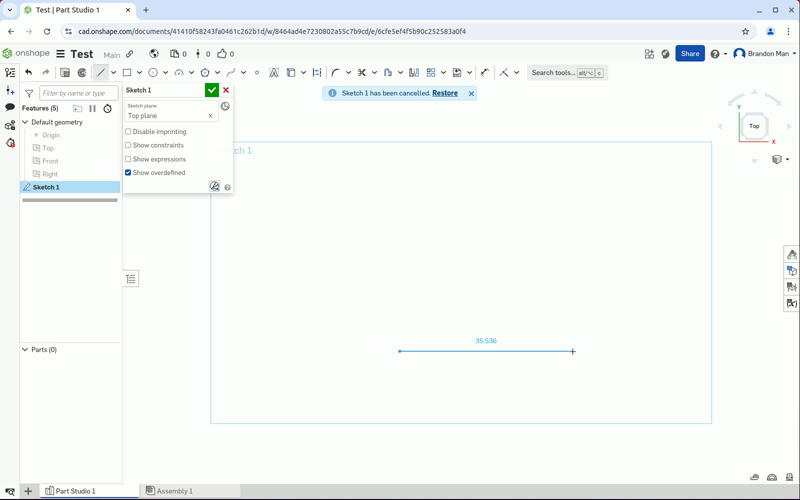
key_down(shift)
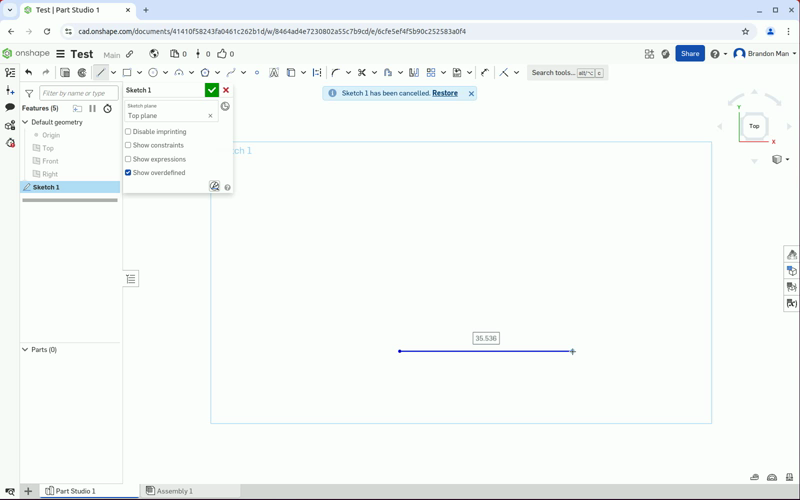
mouse_move(572, 178)
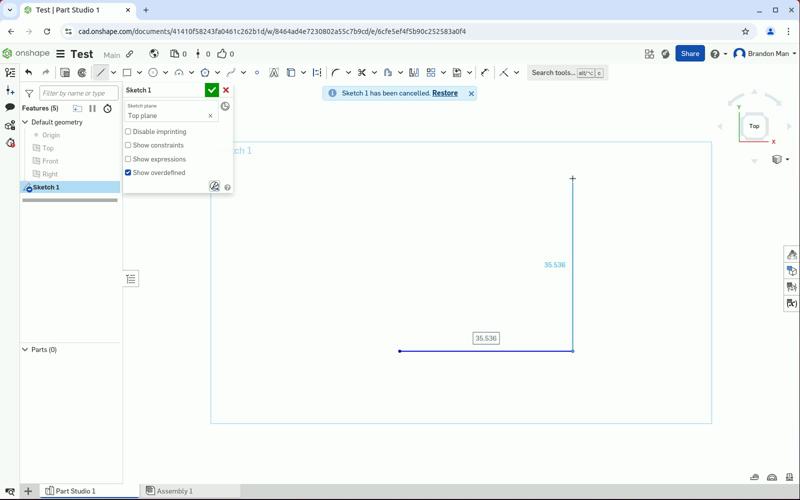
click(572, 178)
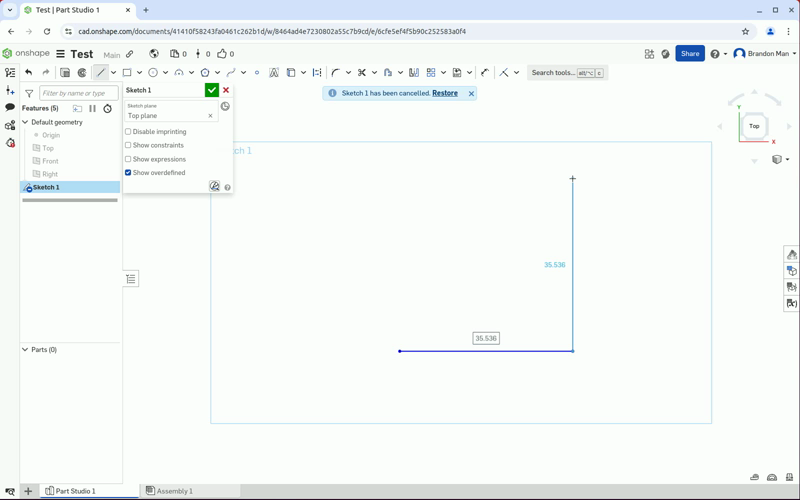
key_up(shift)
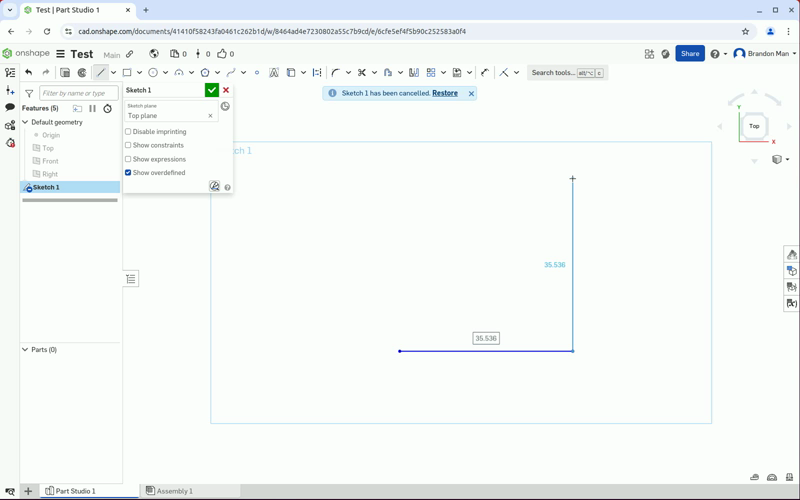
key_down(shift)
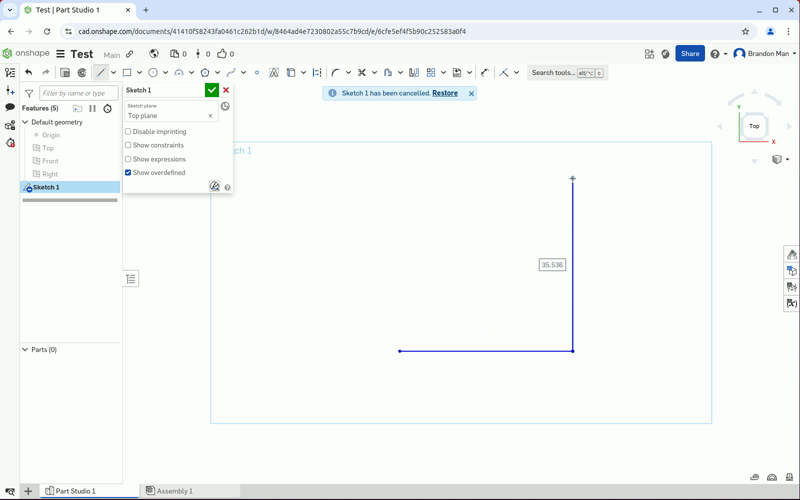
mouse_move(399, 178)
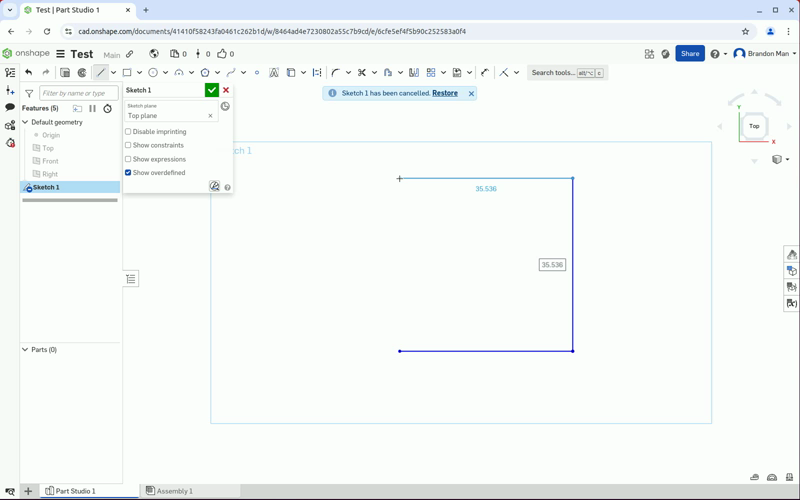
click(399, 178)
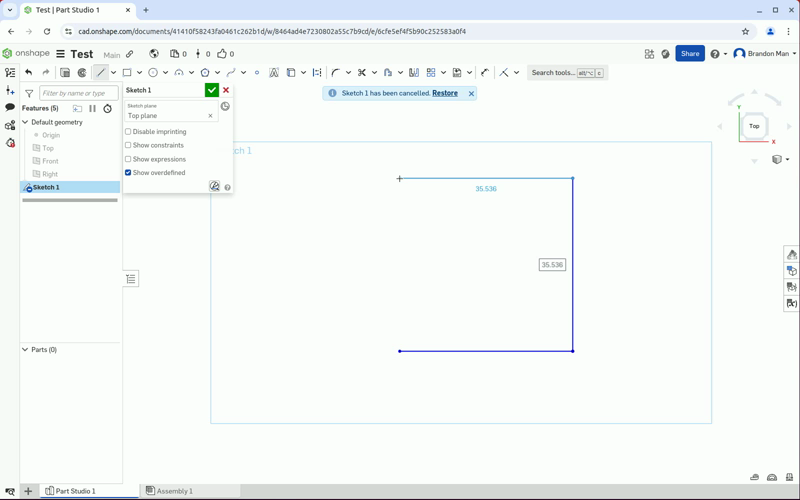
key_up(shift)
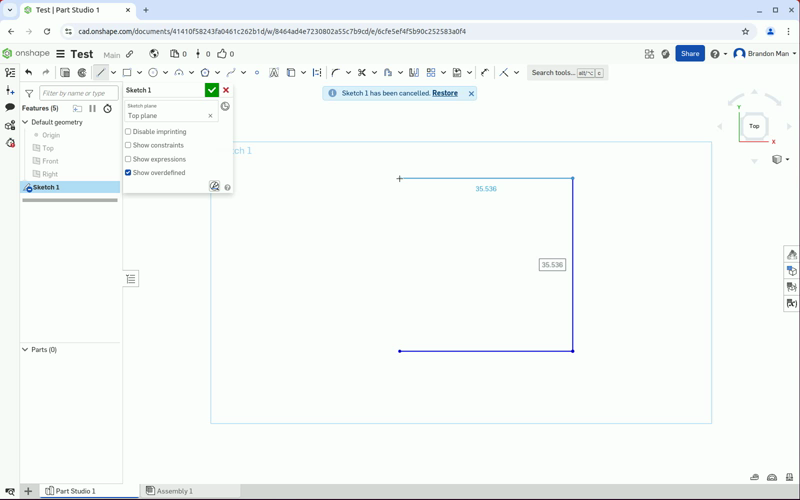
key_down(shift)
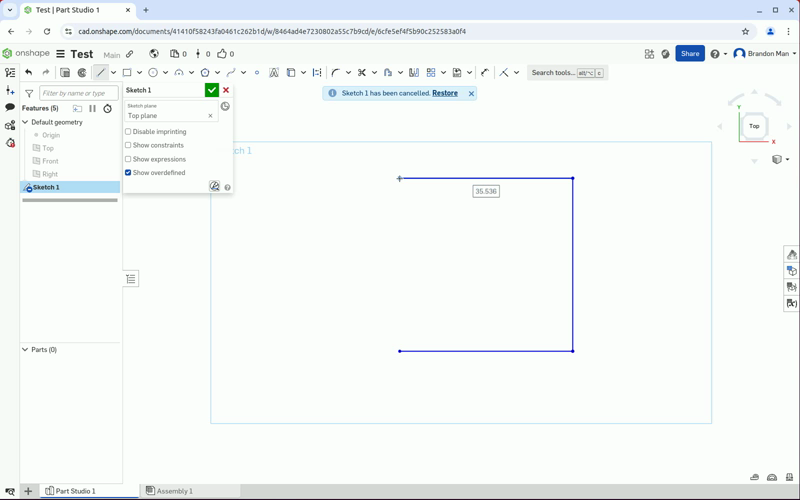
mouse_move(399, 351)
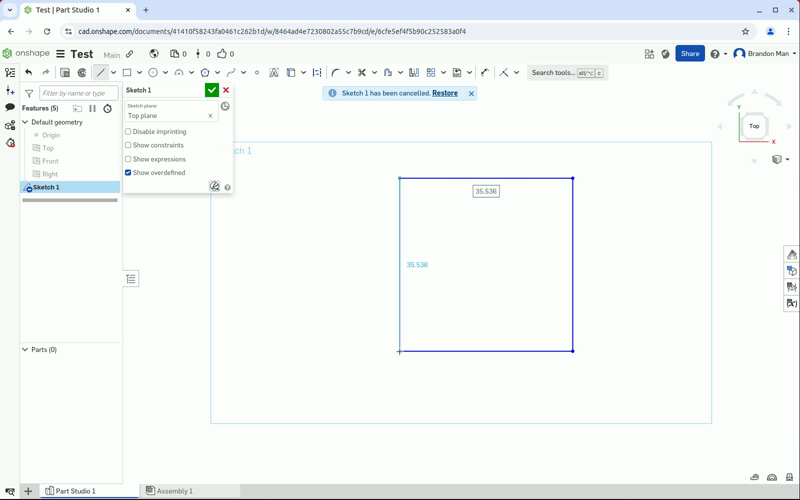
key_up(shift)
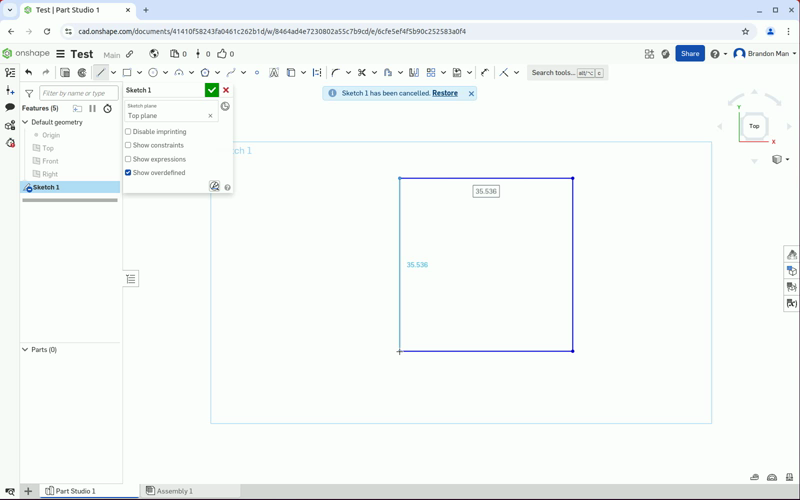
click(399, 351)
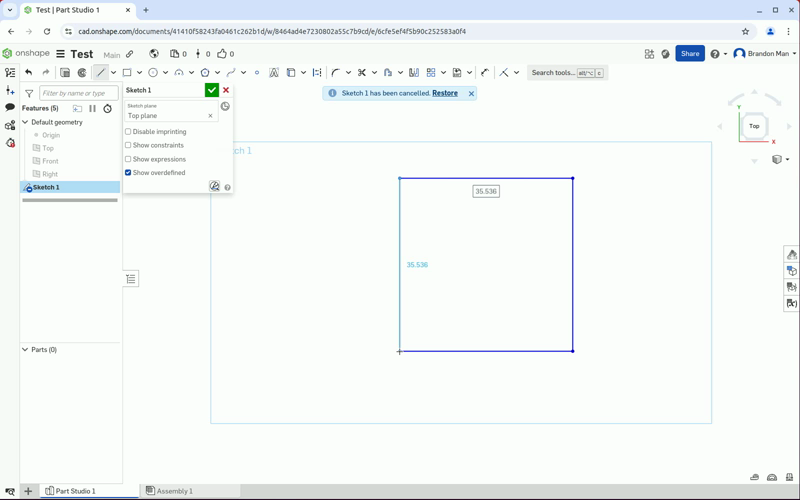
key(esc)
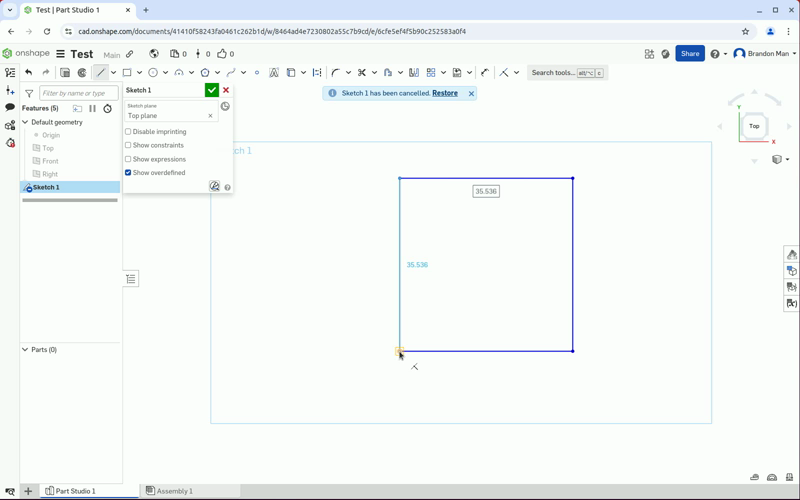
mouse_move(422, 231)
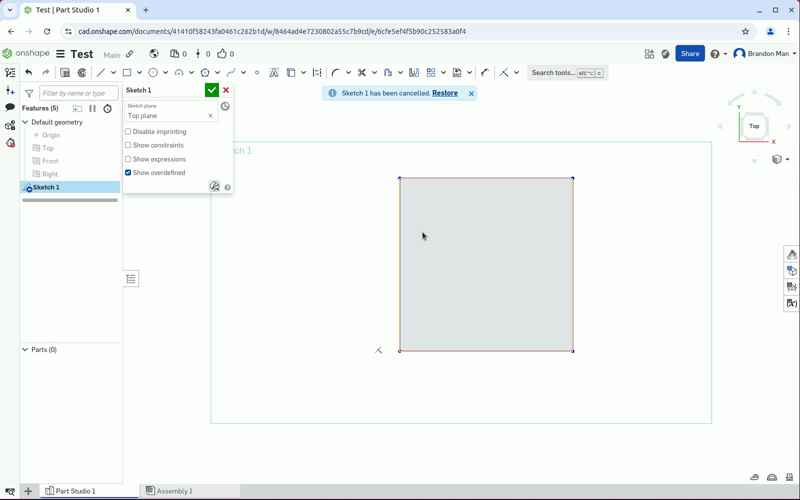
click(422, 231)
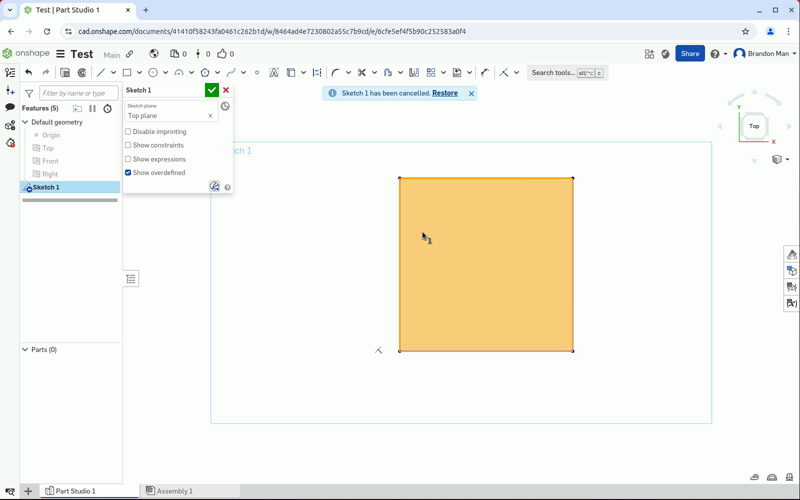
mouse_move(73, 352)
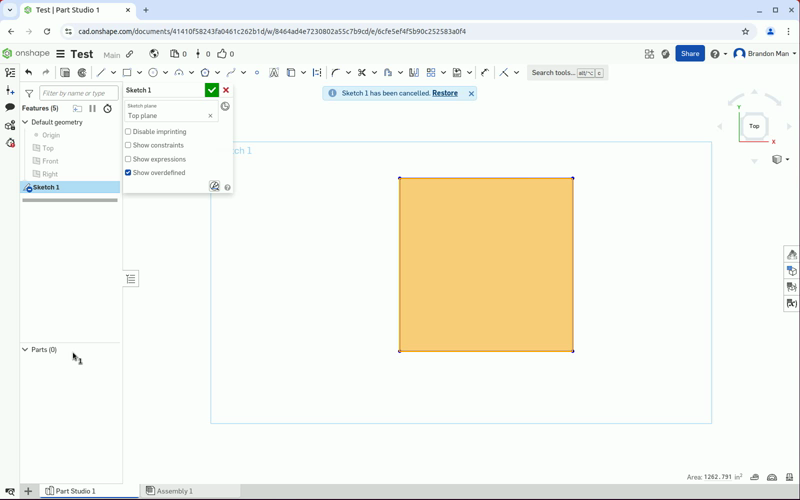
key(shift+y)
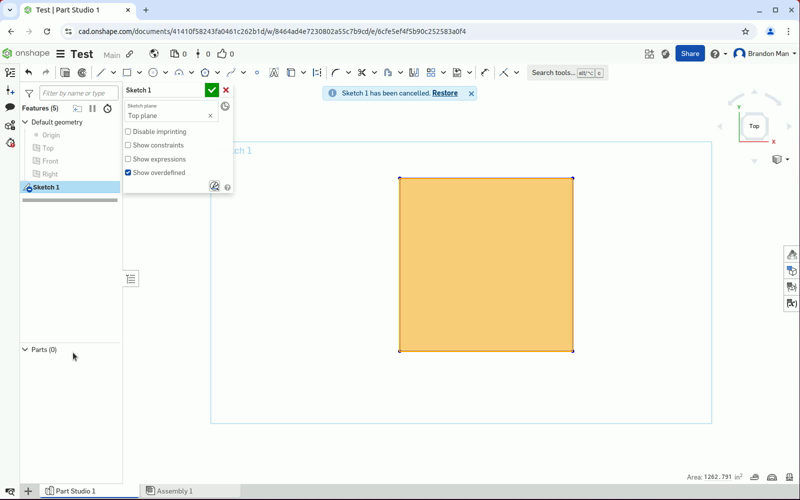
key(shift+e)
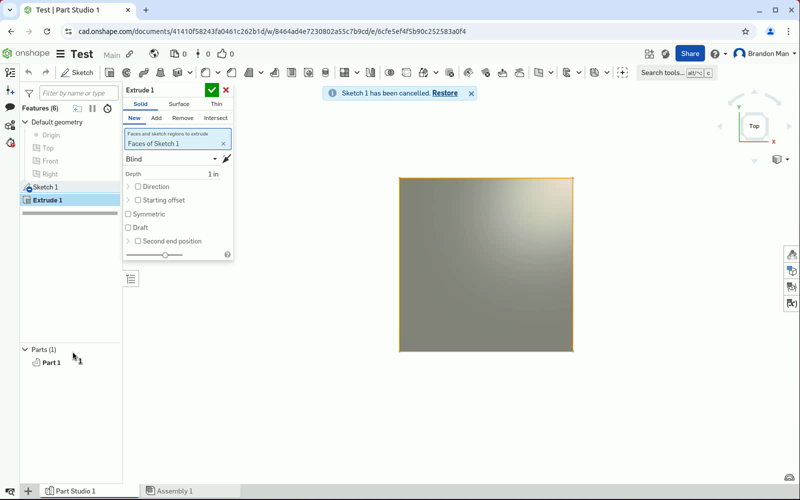
mouse_move(143, 106)
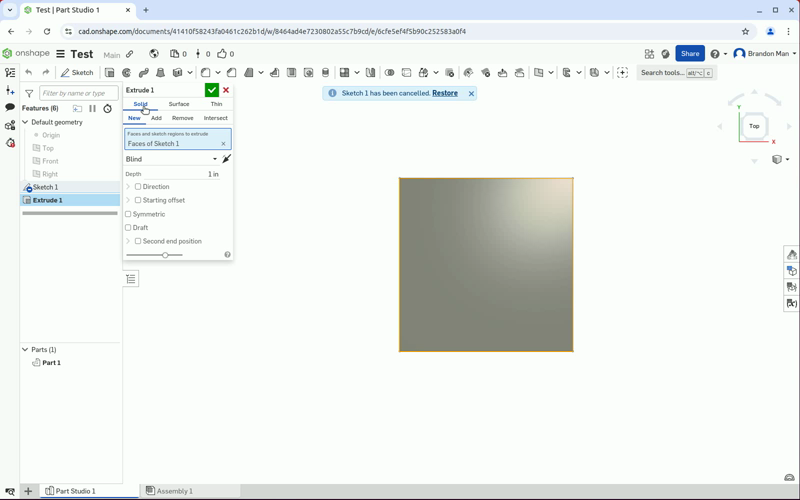
click(143, 106)
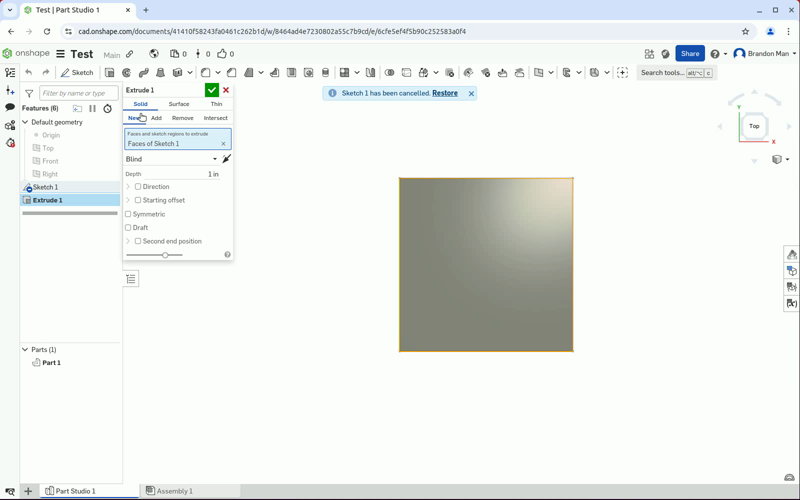
mouse_move(137, 120)
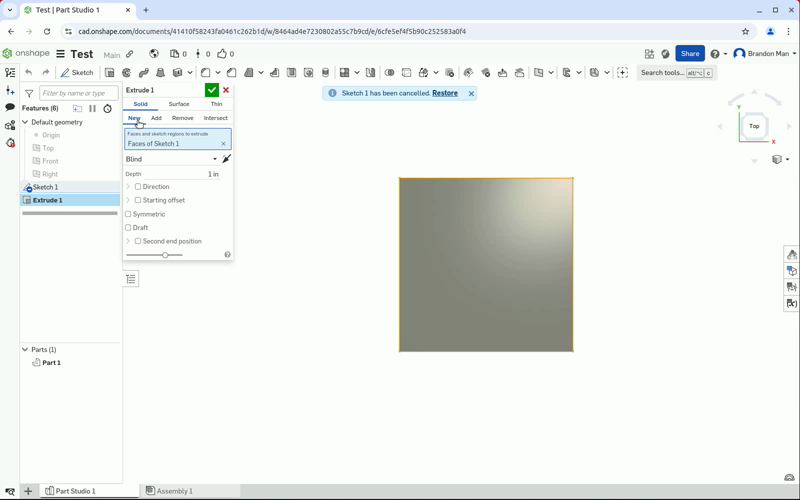
click(137, 120)
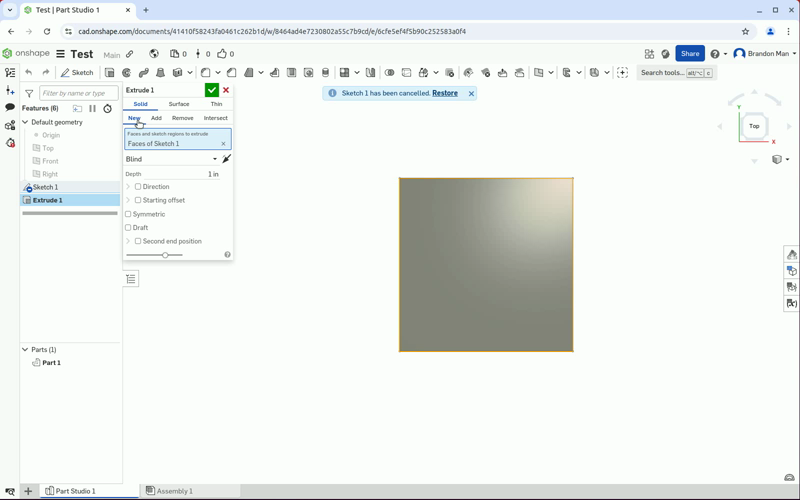
key(tab, 4)
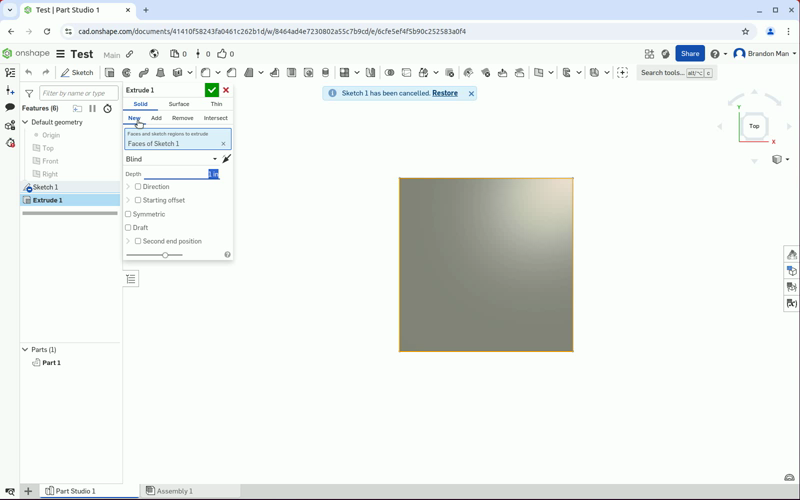
text(35.626)
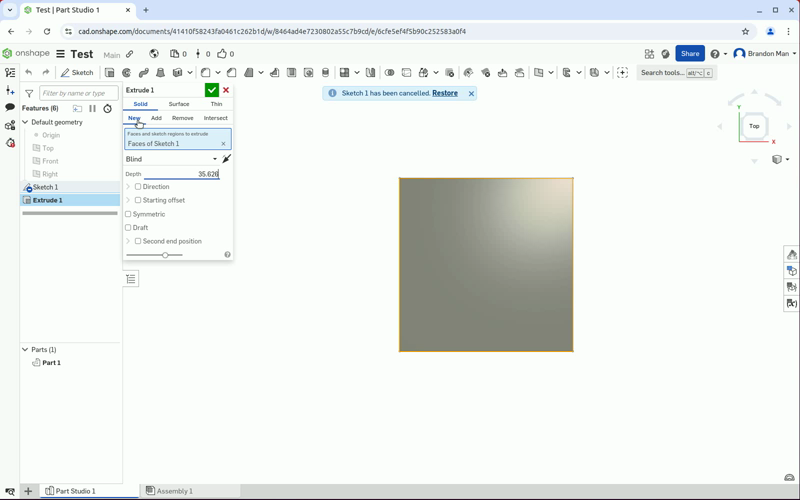
key(tab, 3)
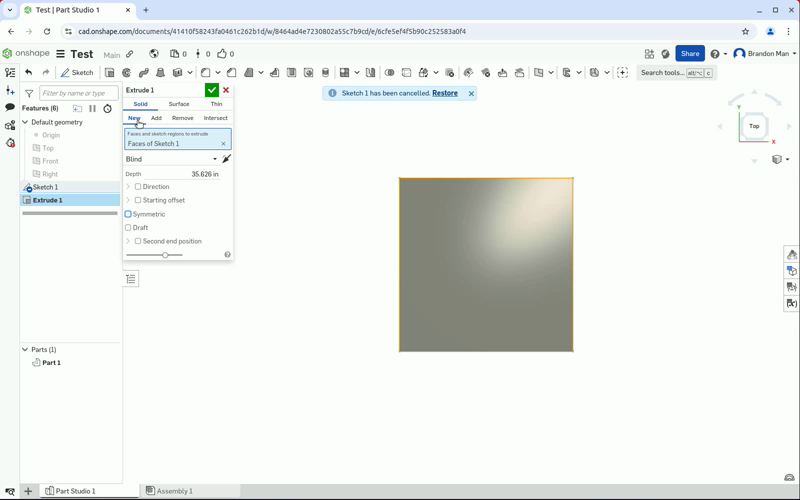
key(space)
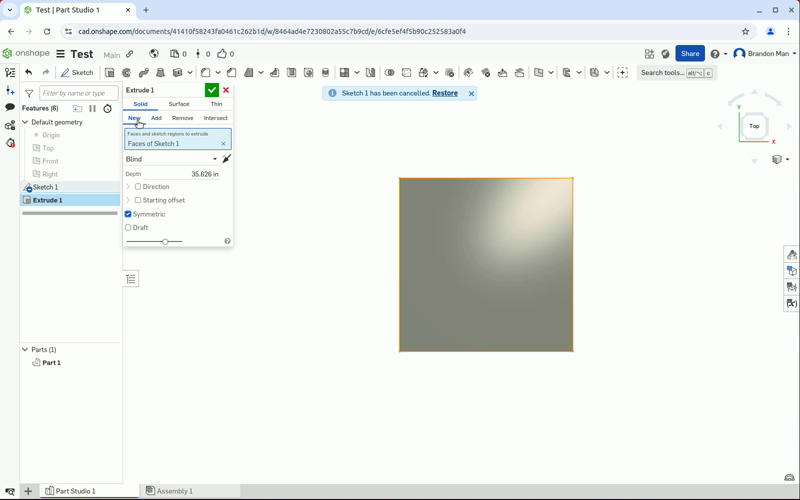
key(enter)
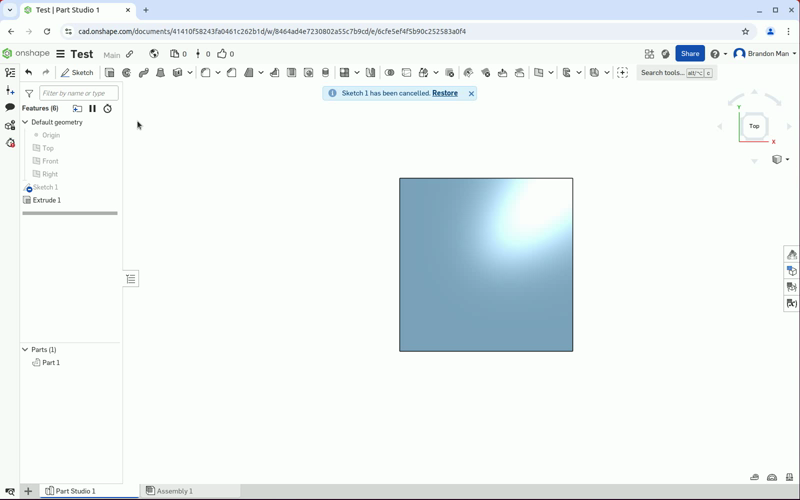
key(shift+h)
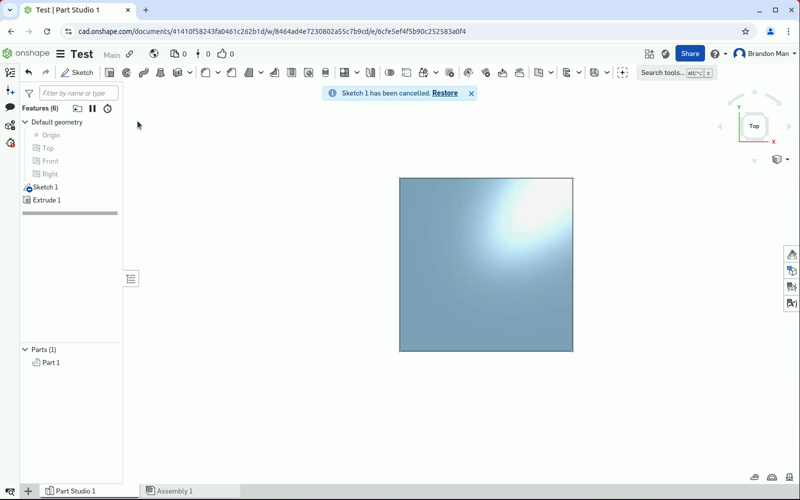
key(shift+h)
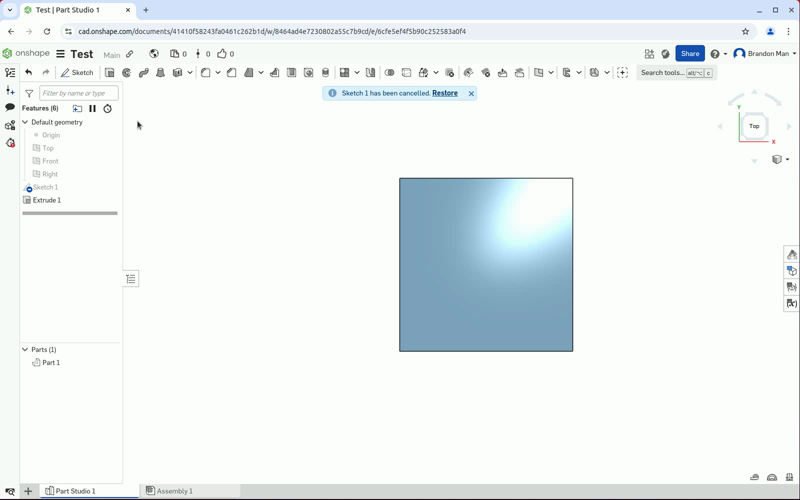
mouse_move(73, 189)
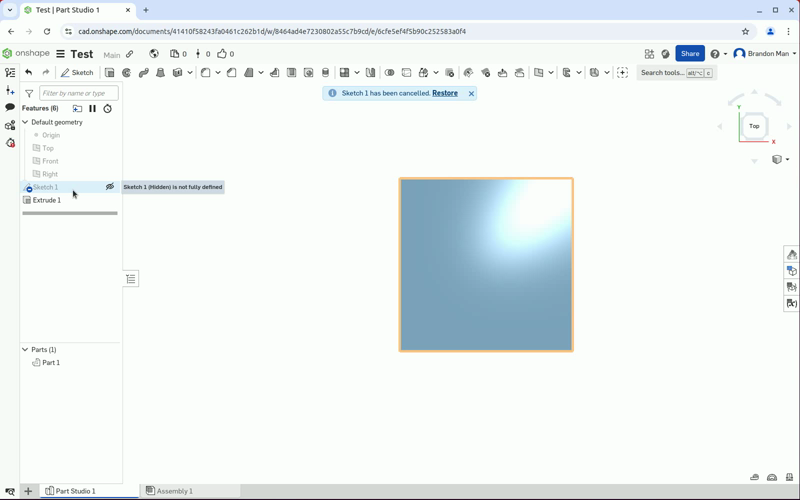
click(73, 189)
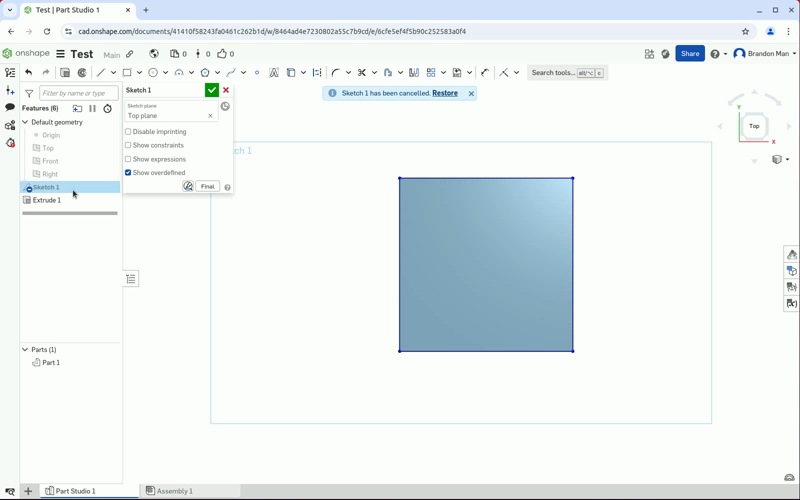
mouse_move(229, 92)
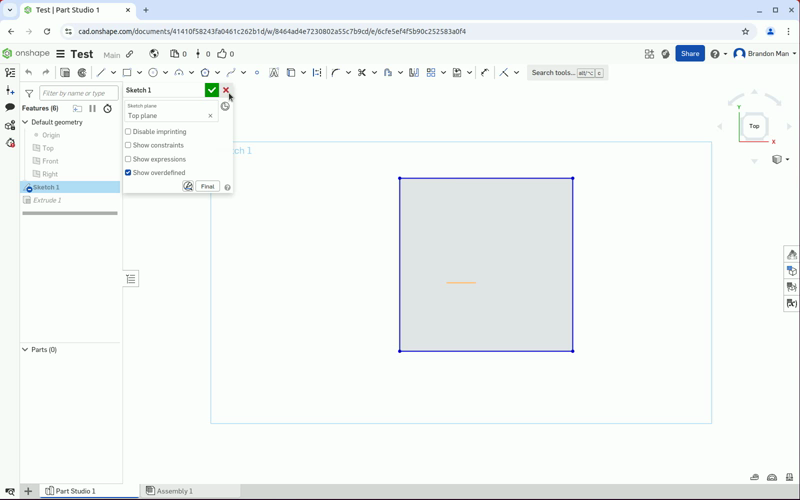
click(229, 92)
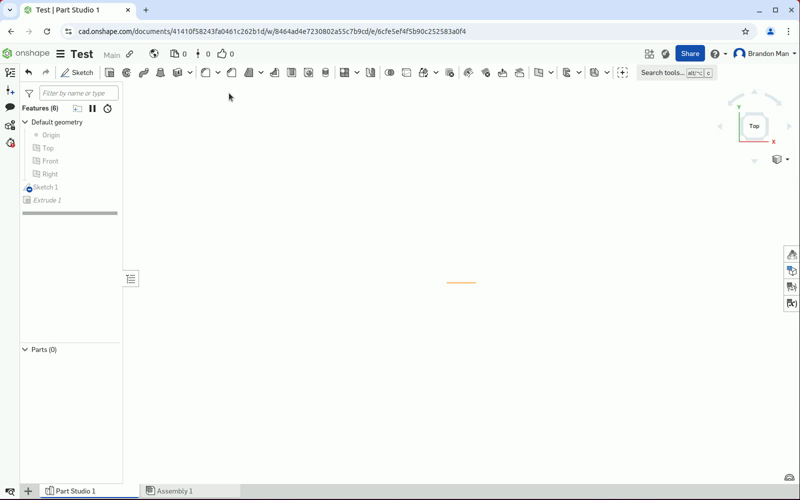
mouse_move(541, 75)
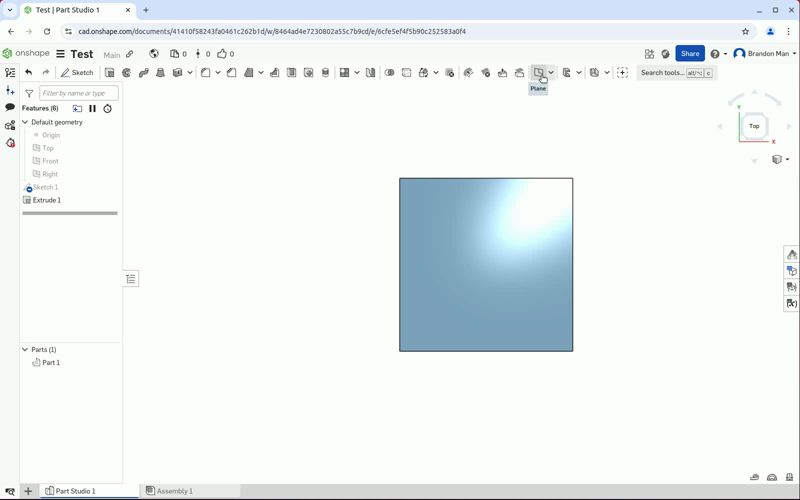
click(541, 75)
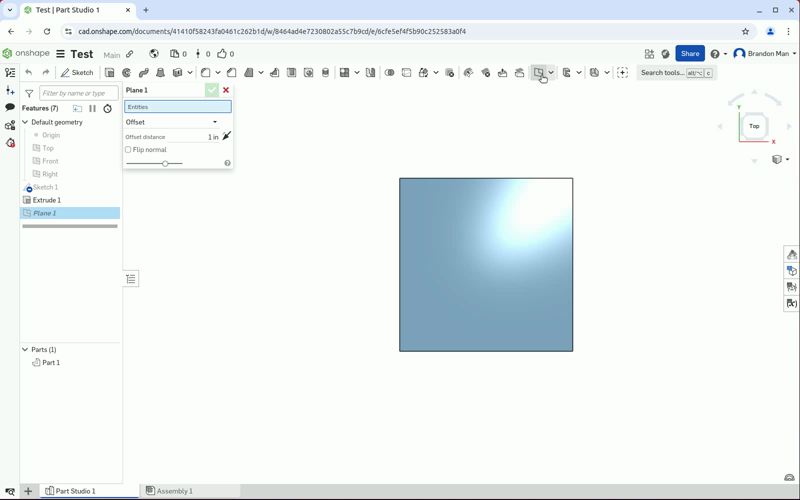
mouse_move(73, 150)
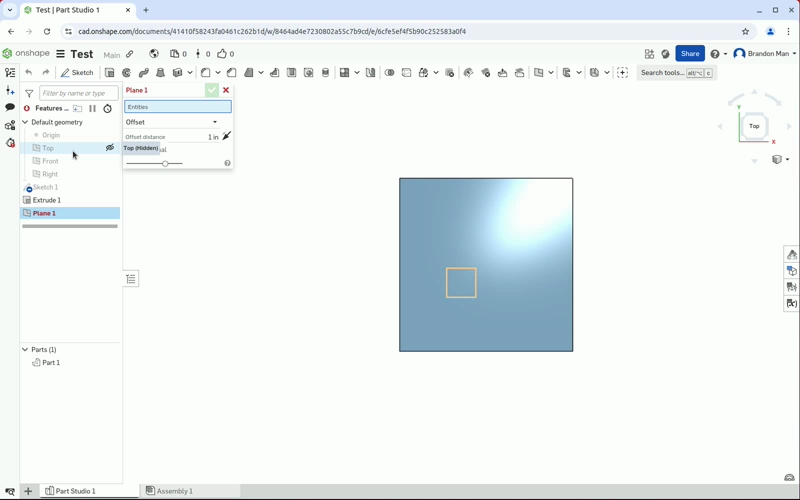
click(73, 150)
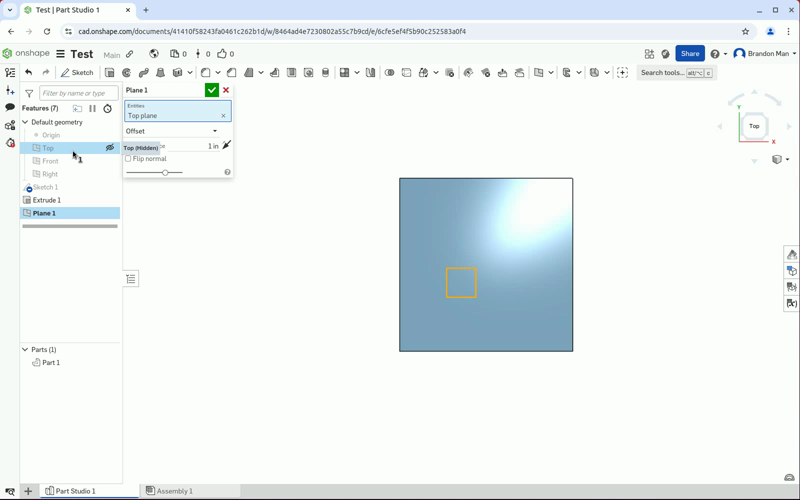
key(tab, 2)
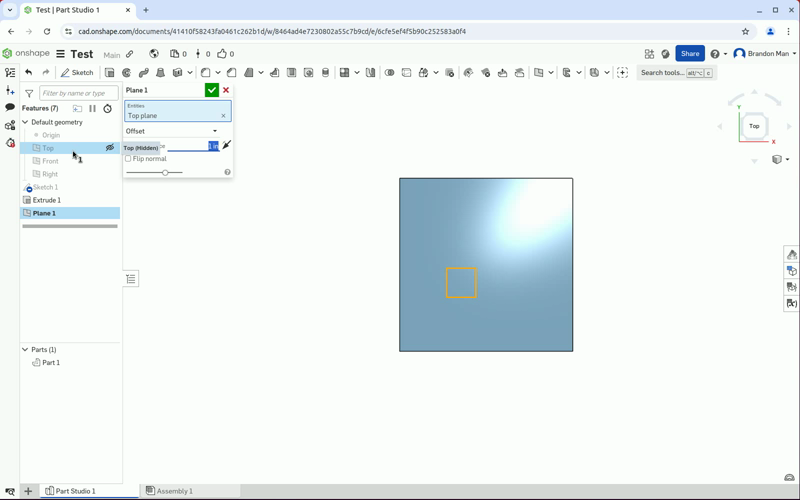
text(17.809)
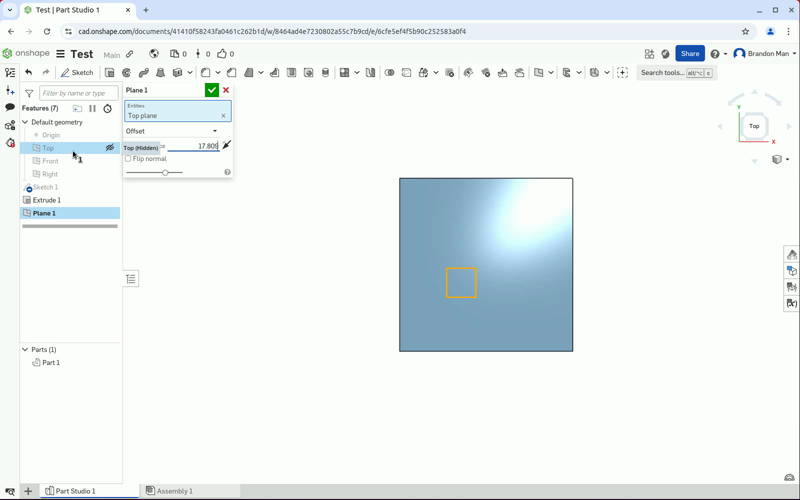
key(enter, 2)
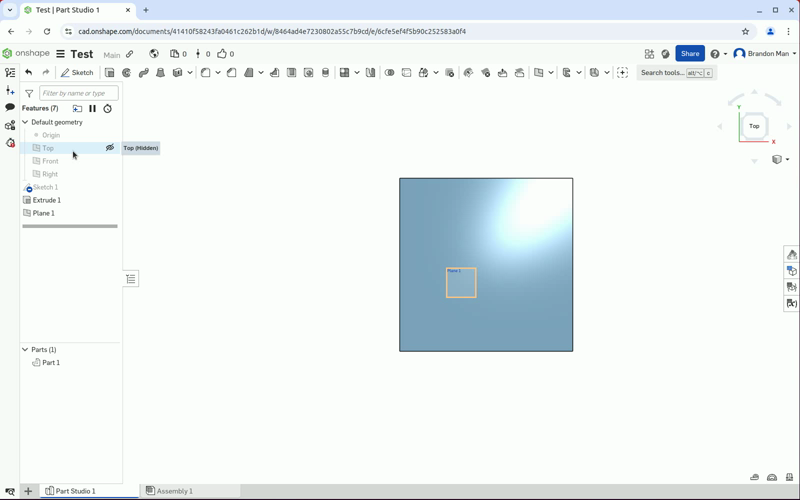
key(shift+s)
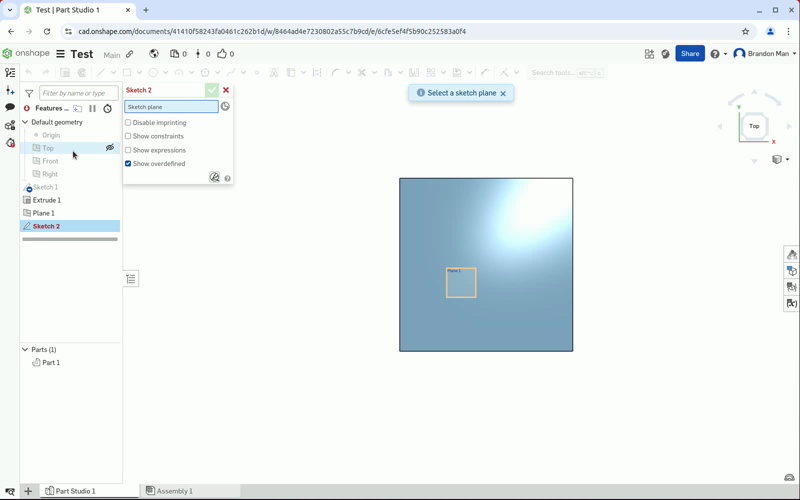
mouse_move(73, 215)
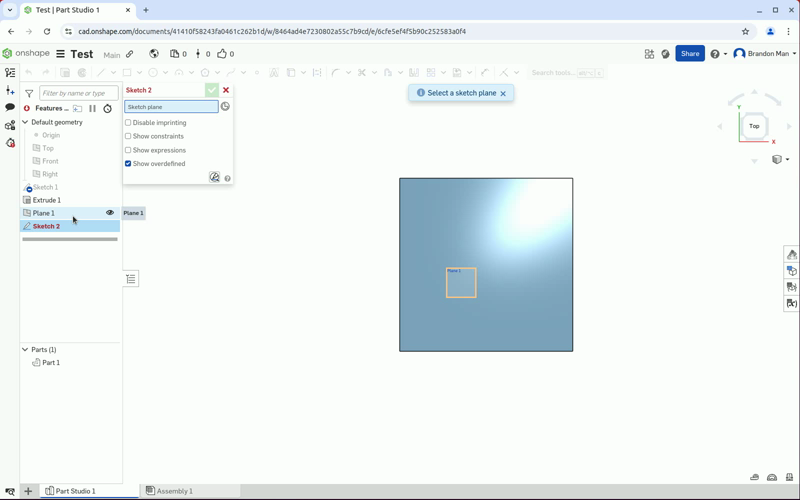
click(73, 215)
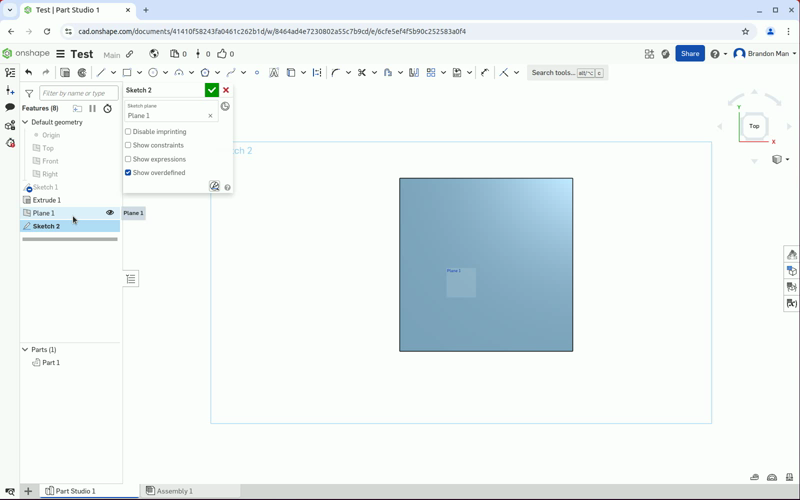
mouse_move(73, 352)
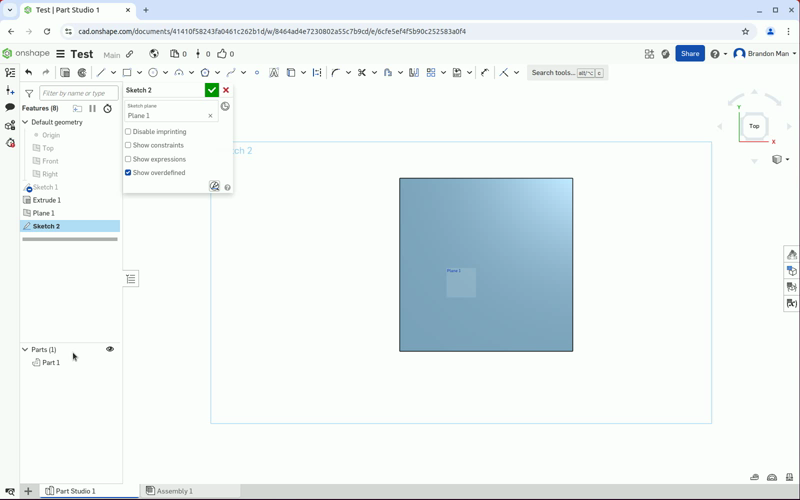
key(y)
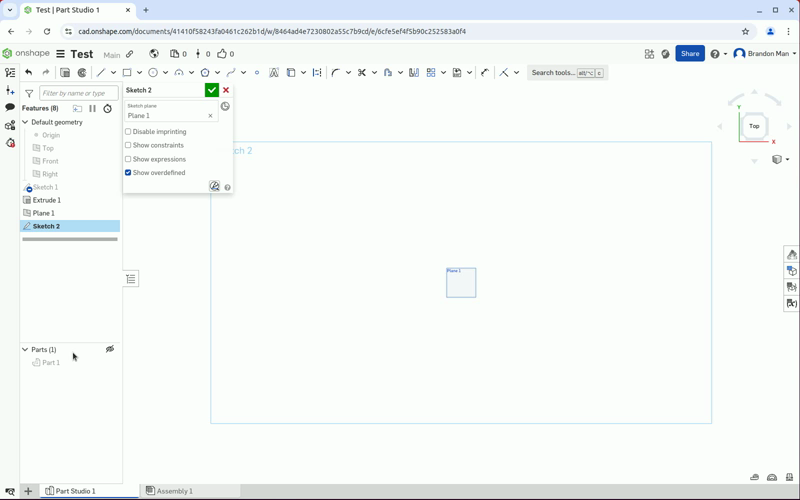
key(l)
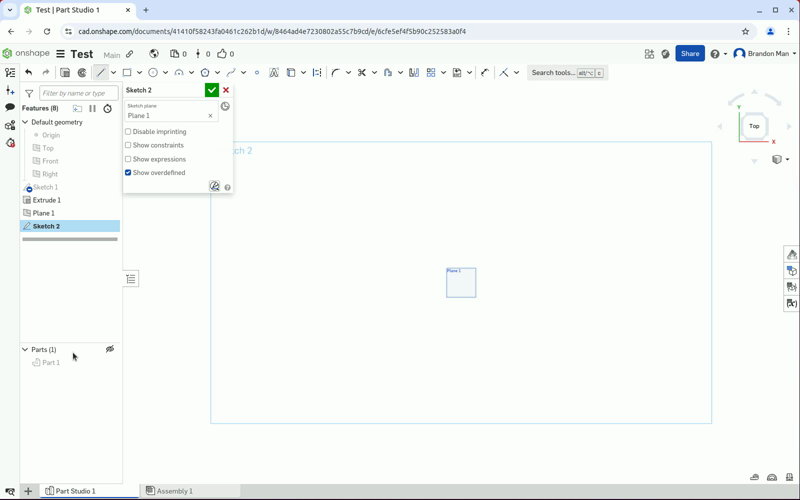
key_down(shift)
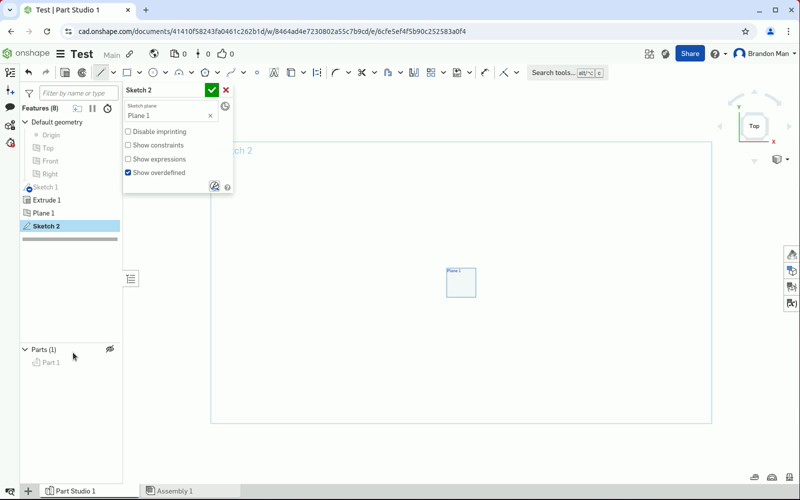
mouse_move(443, 285)
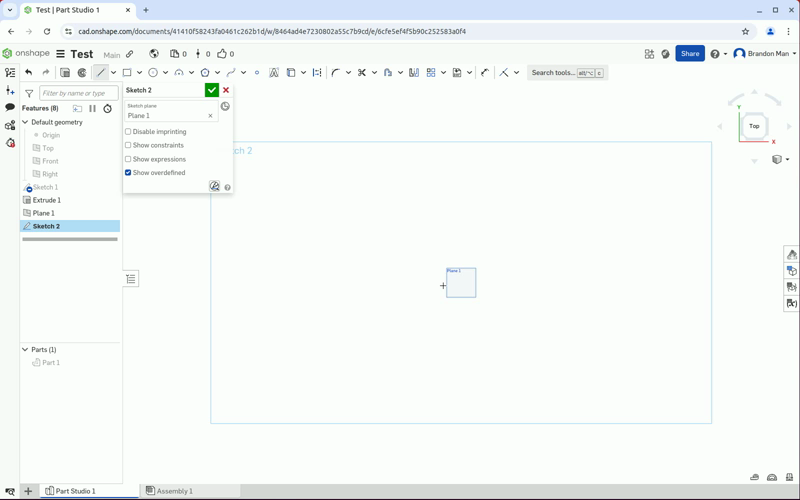
click(443, 285)
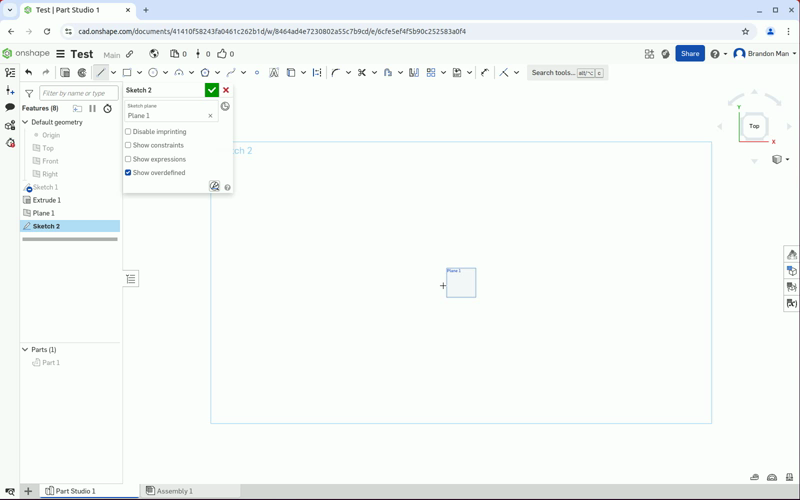
key_up(shift)
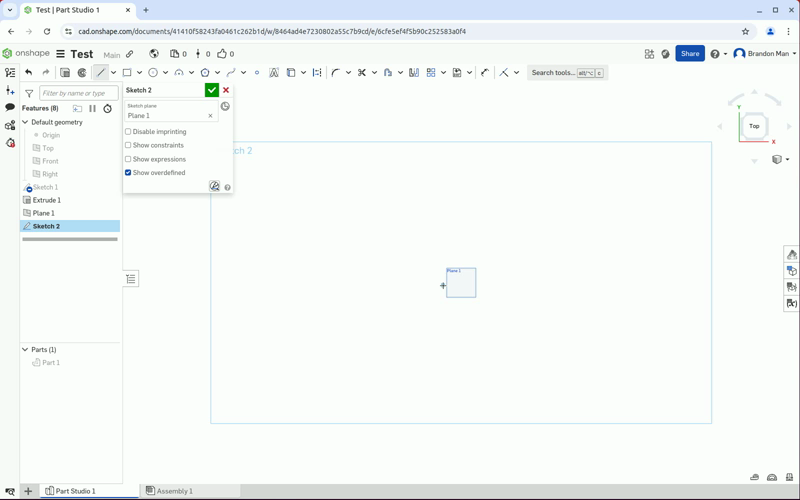
key_down(shift)
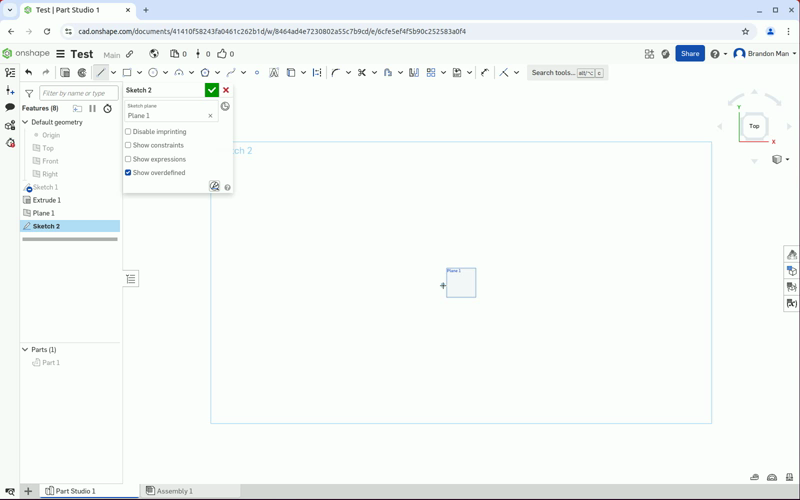
mouse_move(530, 285)
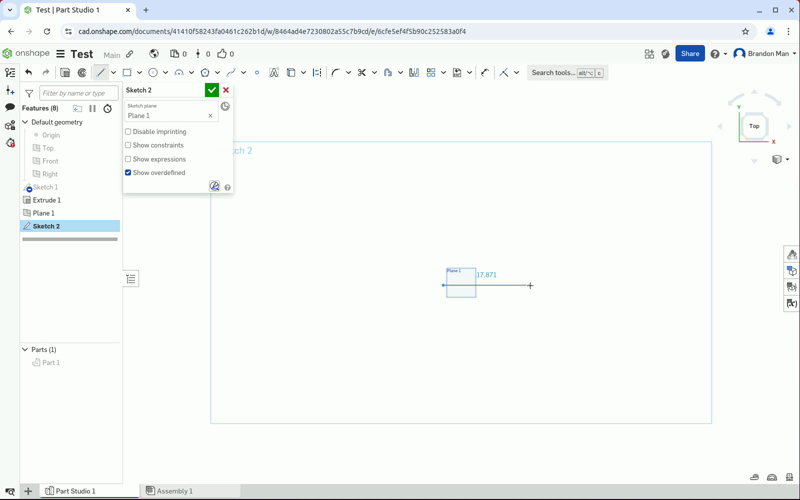
click(530, 285)
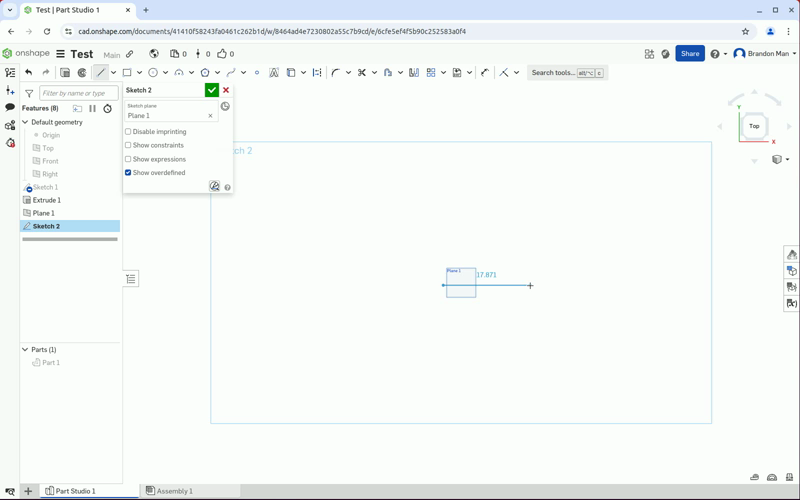
key_up(shift)
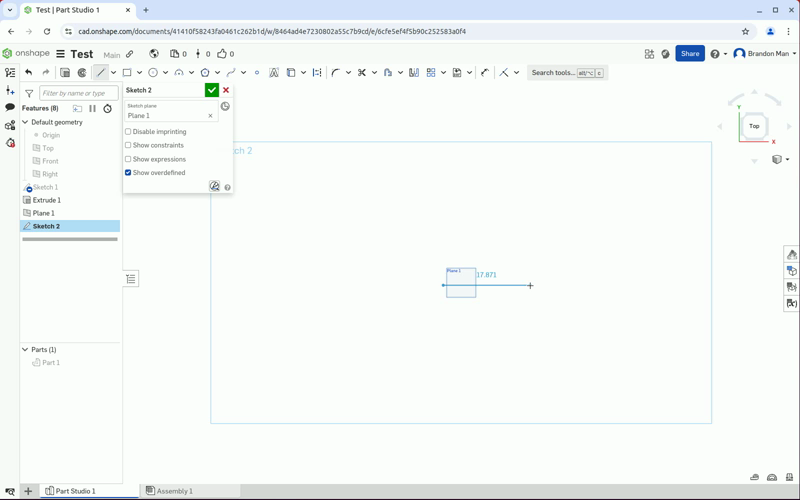
key_down(shift)
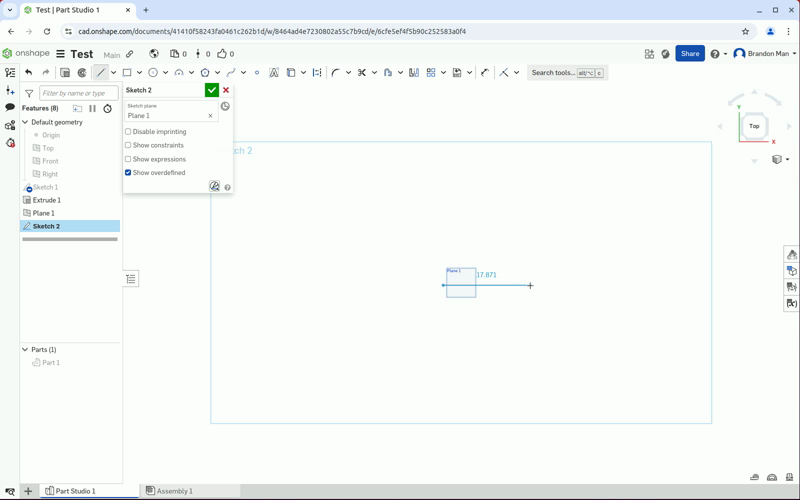
mouse_move(560, 285)
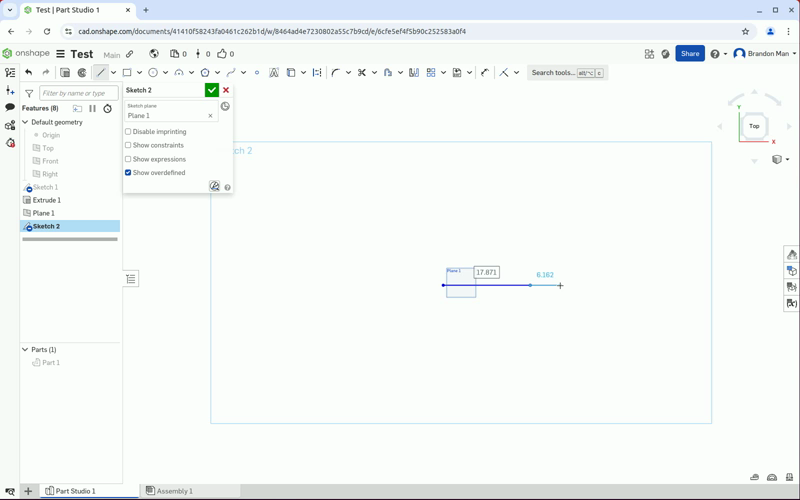
mouse_move(530, 241)
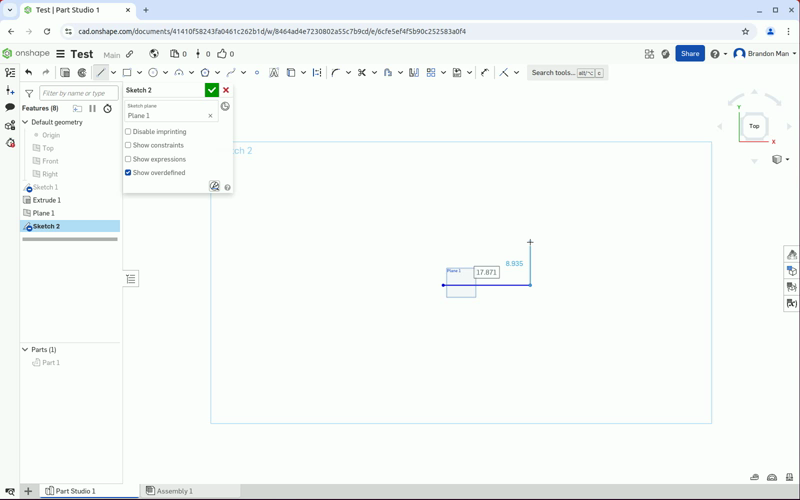
click(530, 241)
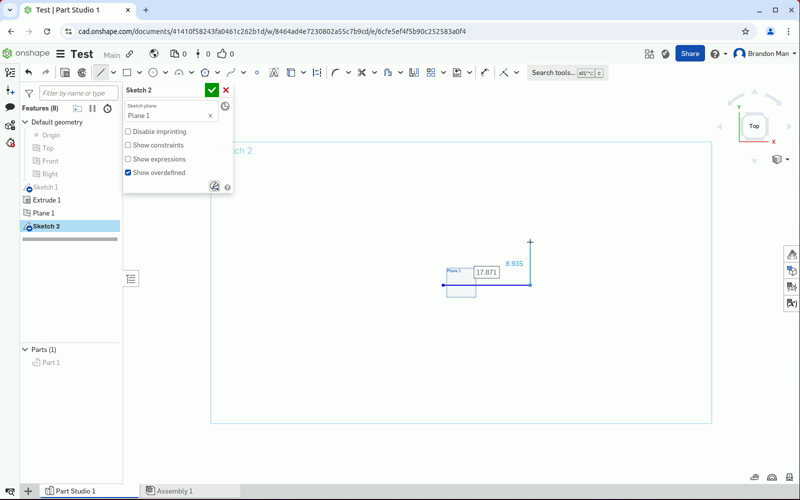
key_up(shift)
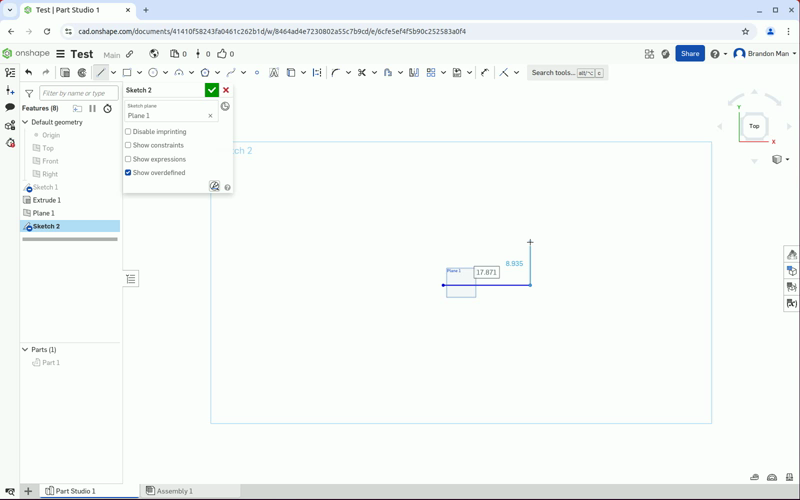
key_down(shift)
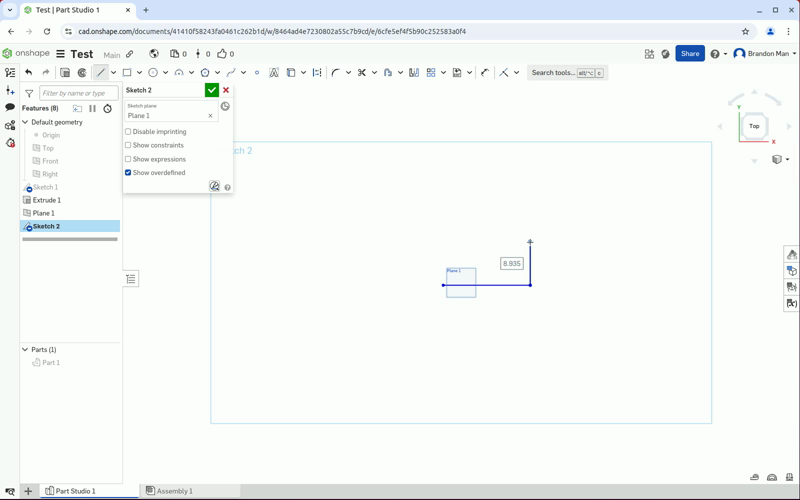
mouse_move(443, 241)
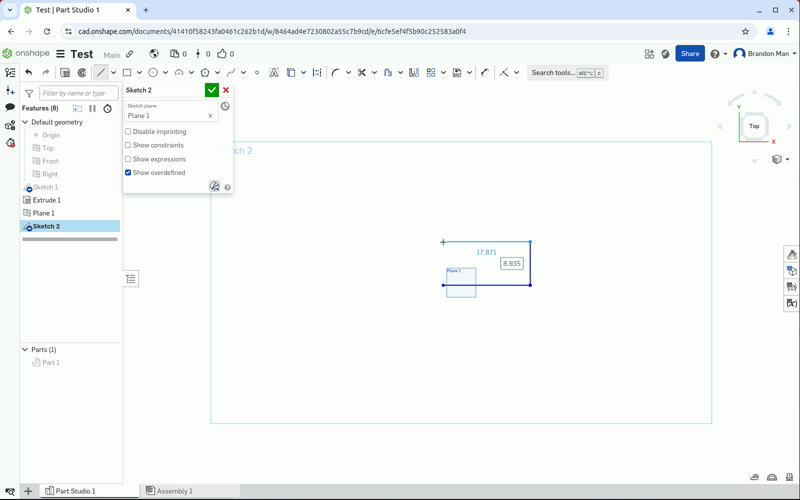
click(443, 241)
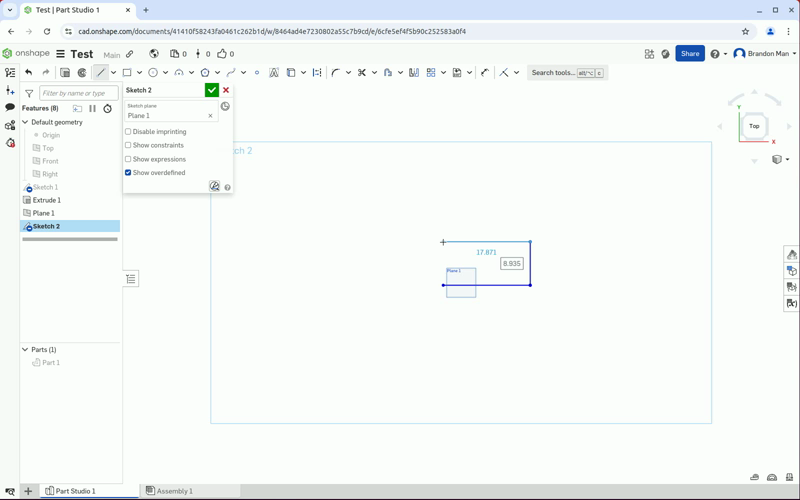
key_up(shift)
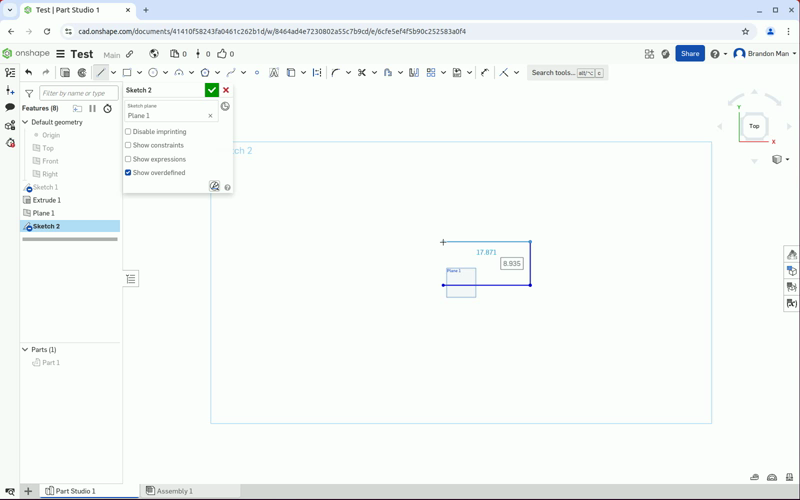
mouse_move(473, 241)
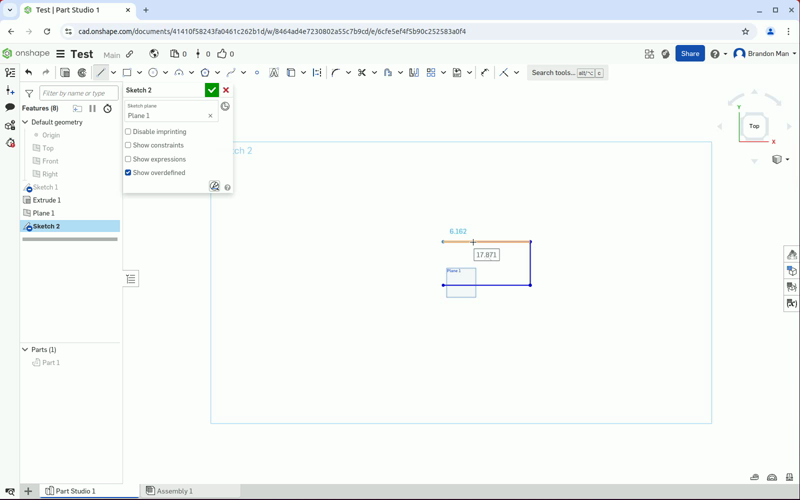
key_down(shift)
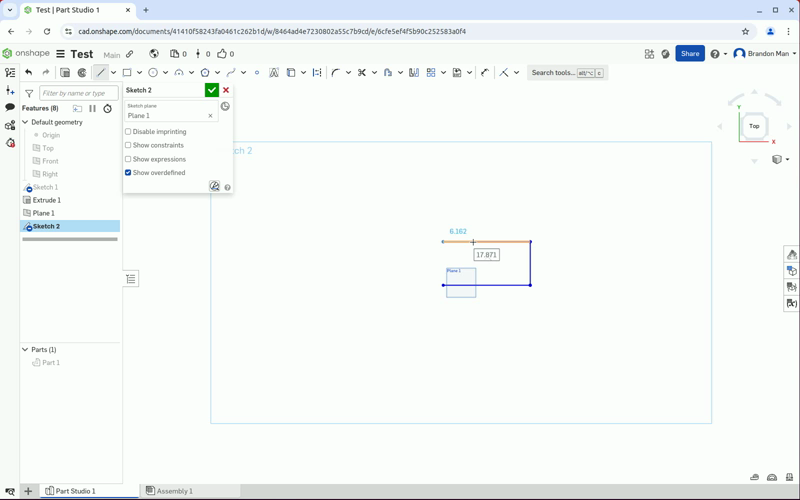
mouse_move(443, 285)
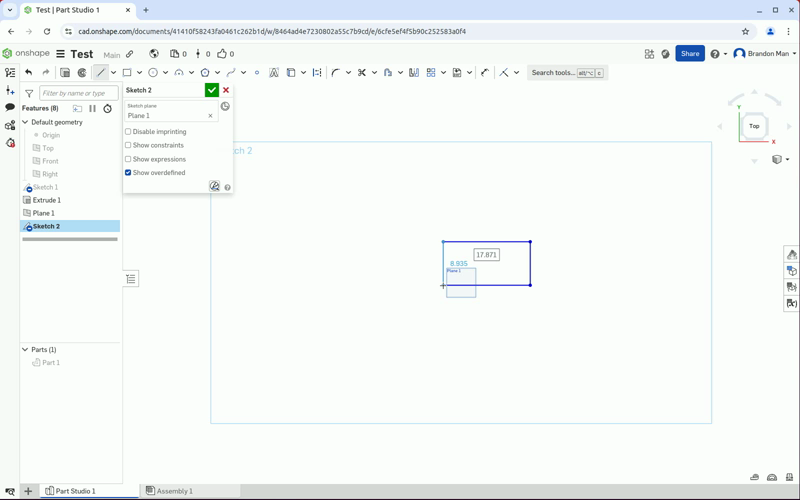
key_up(shift)
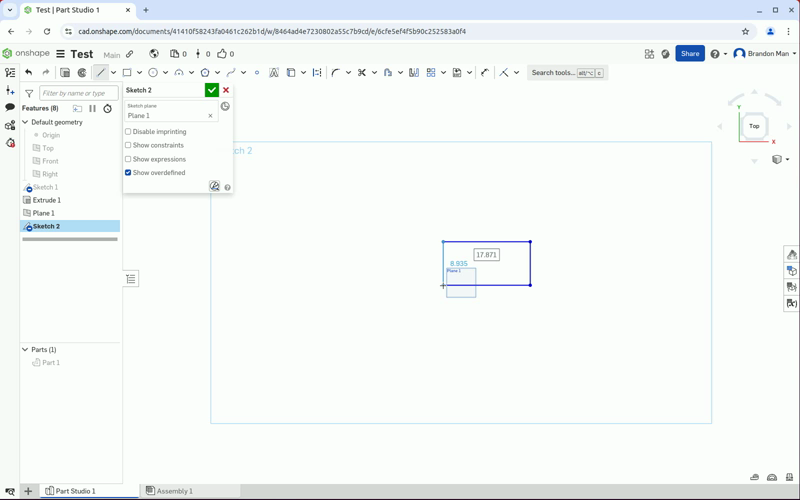
click(443, 285)
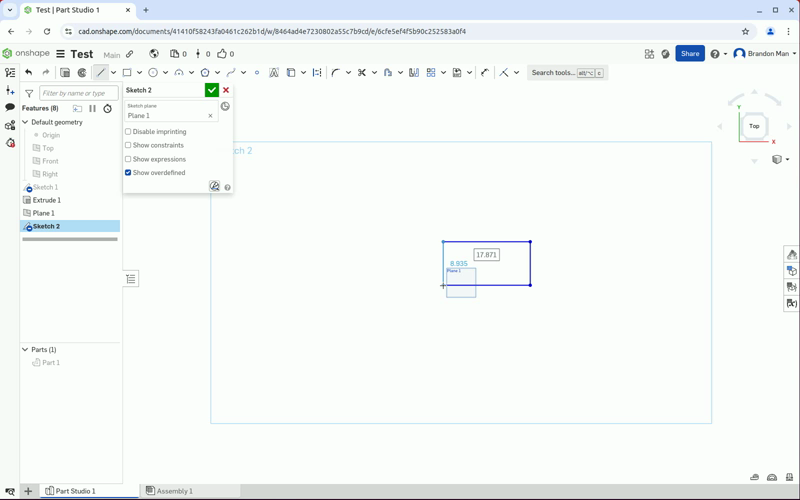
key(esc)
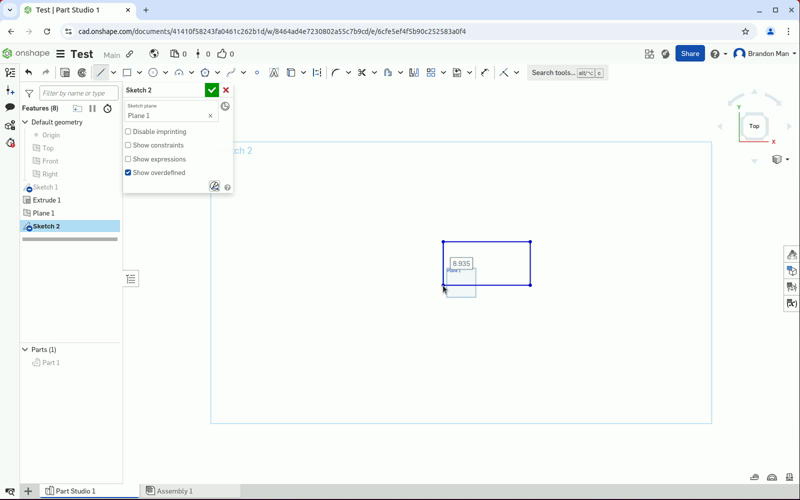
mouse_move(477, 273)
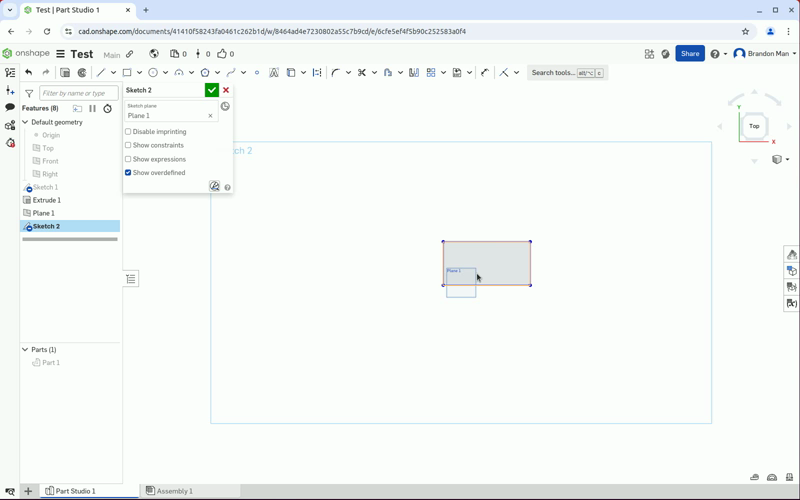
click(477, 273)
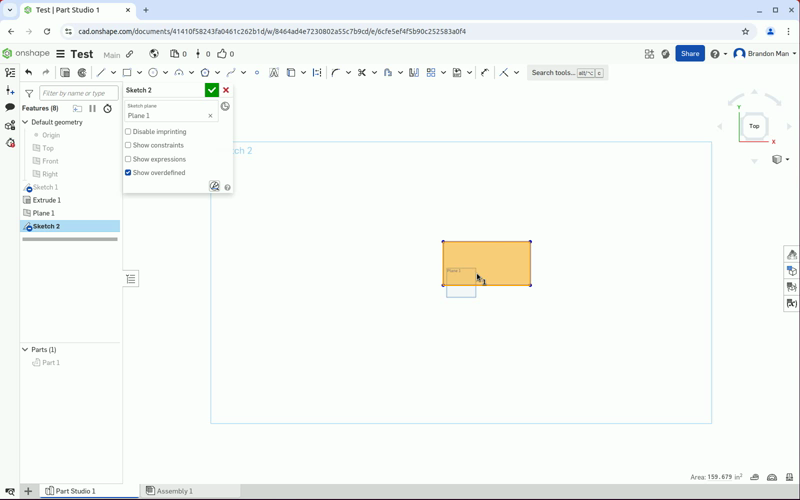
mouse_move(73, 352)
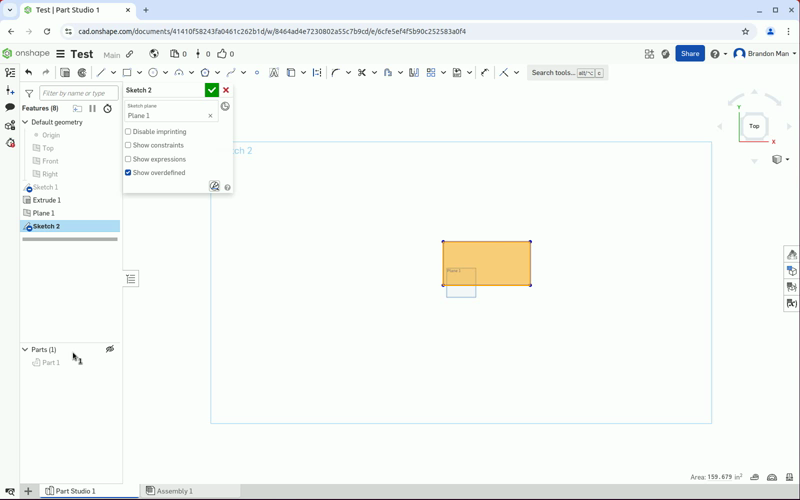
key(shift+y)
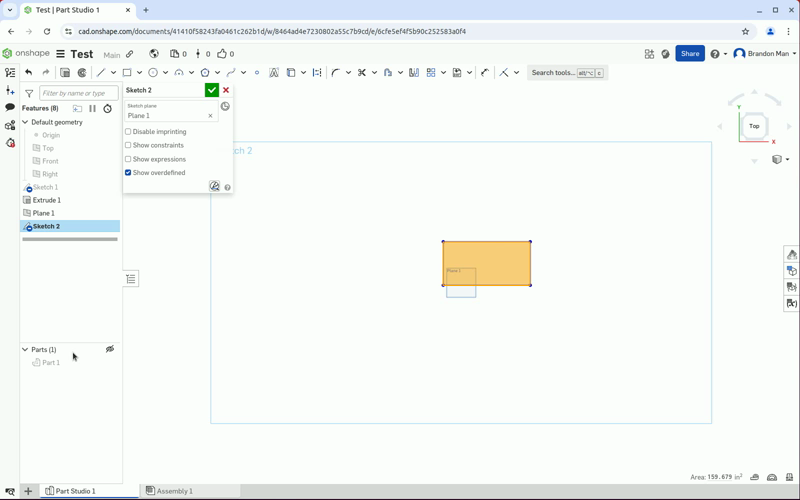
key(shift+e)
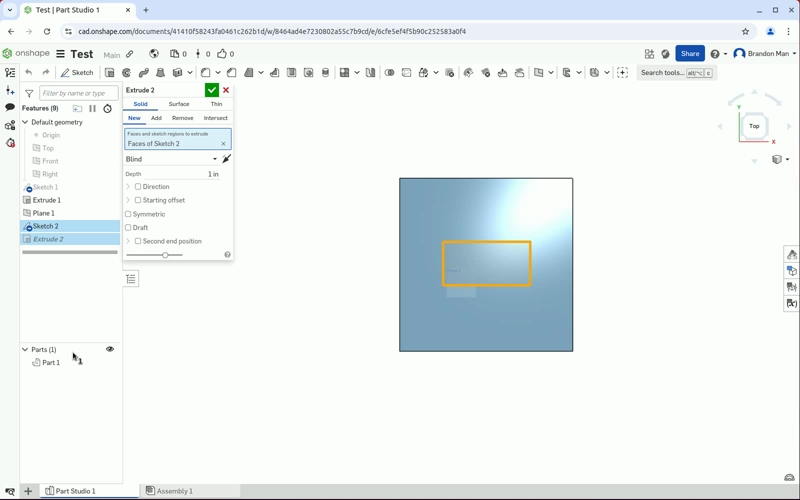
mouse_move(143, 106)
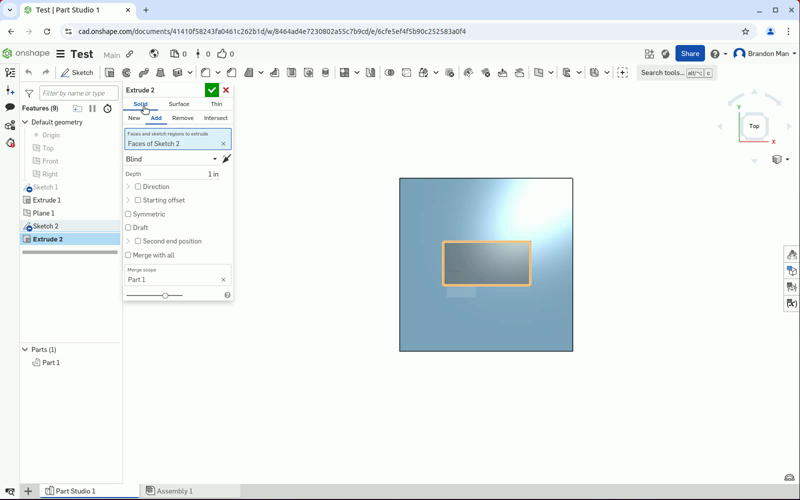
click(143, 106)
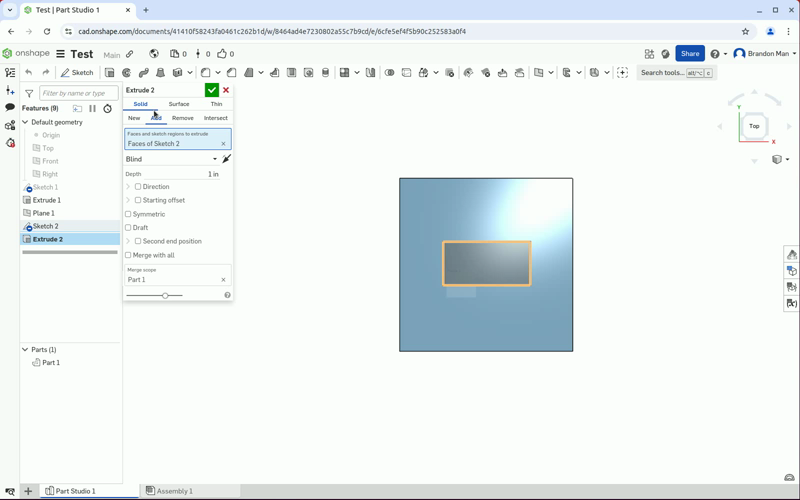
mouse_move(186, 120)
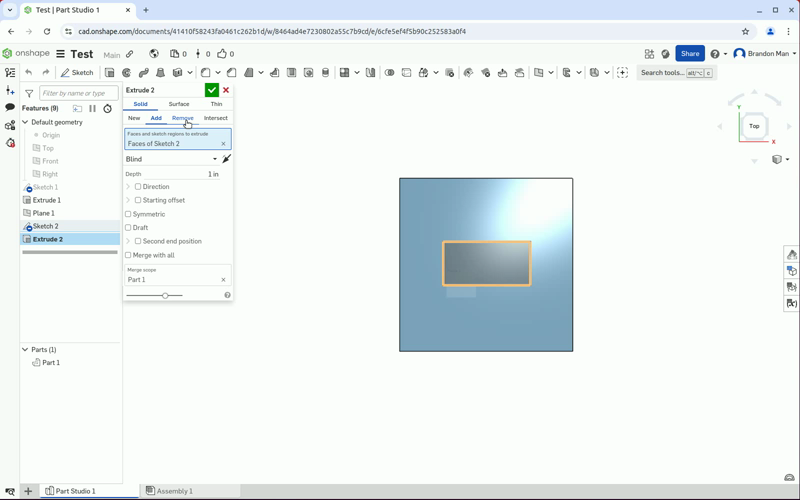
click(186, 120)
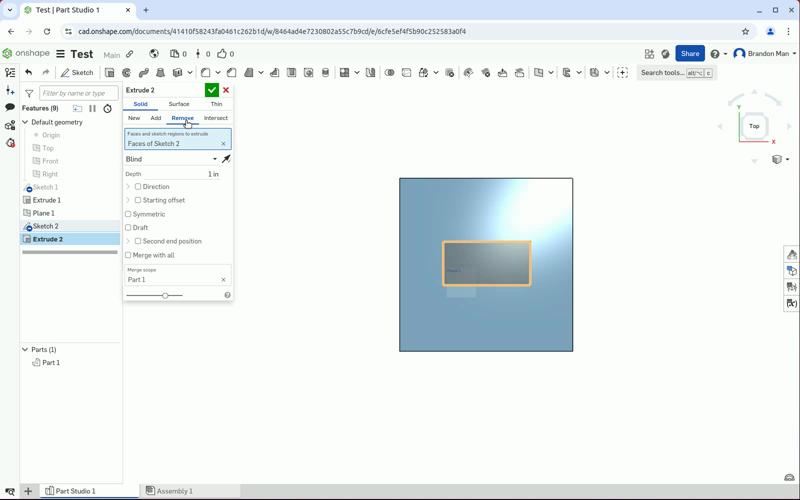
key(tab, 4)
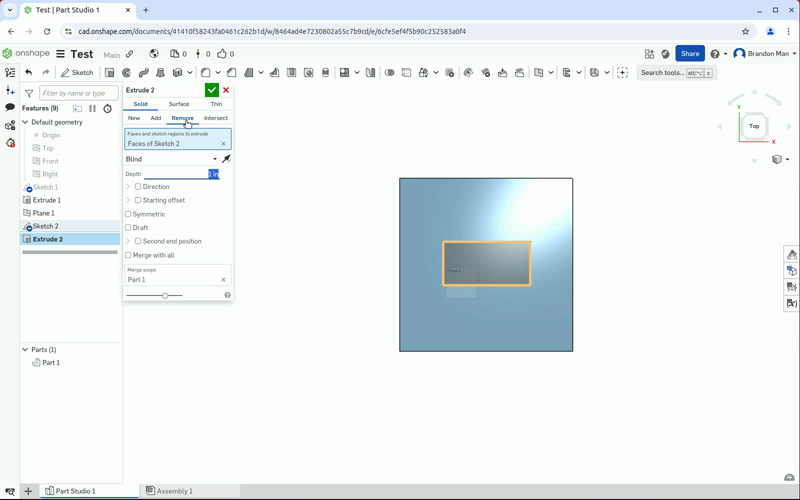
text(30.811)
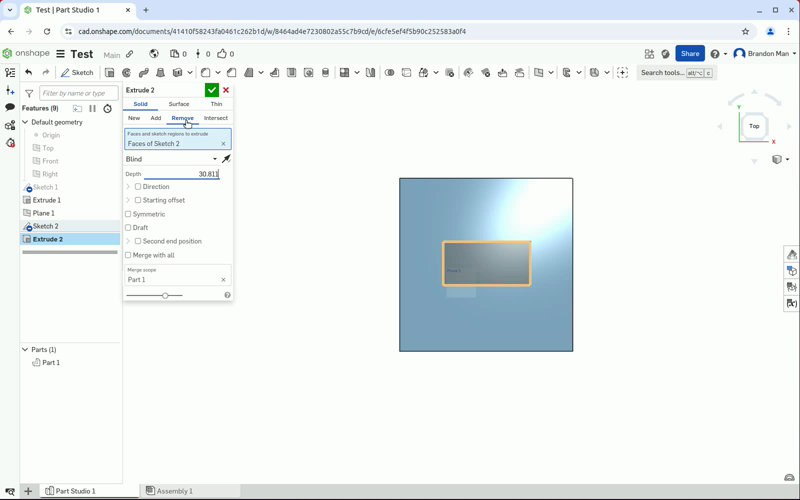
key(tab, 6)
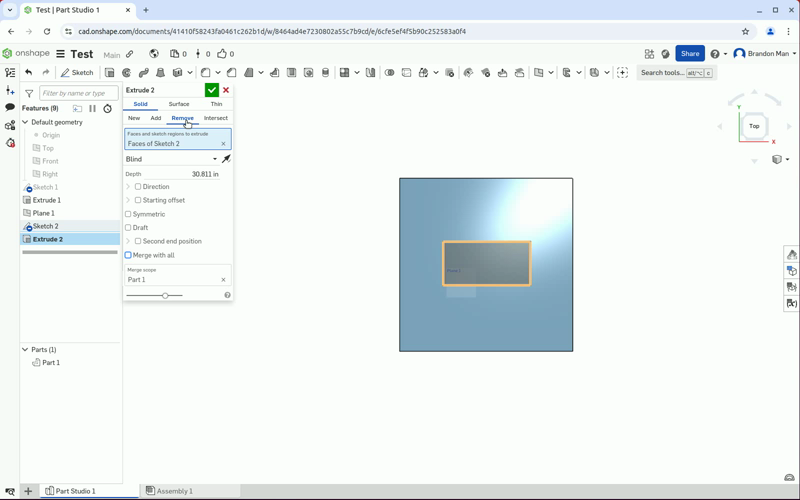
key(space)
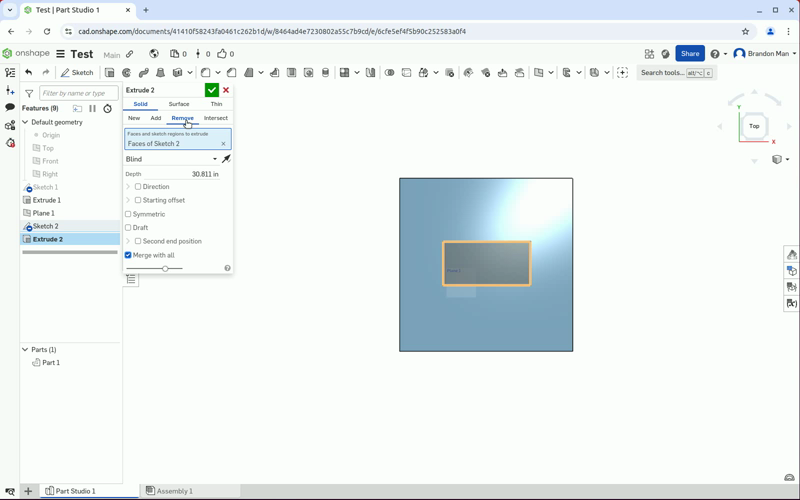
key(enter)
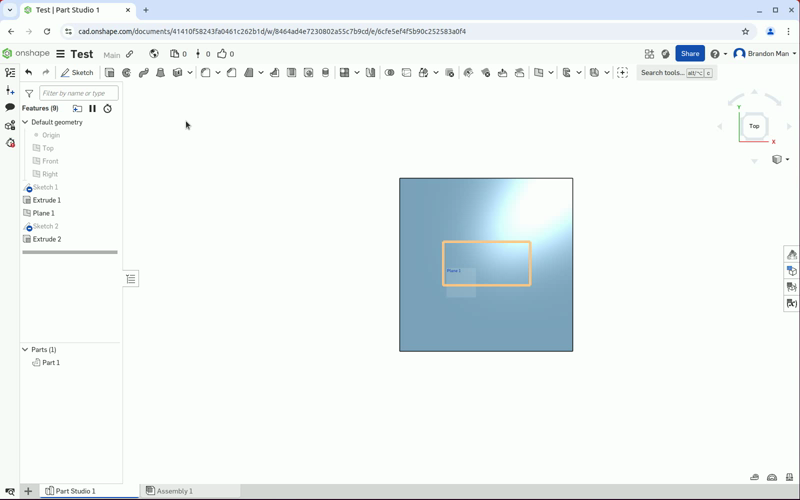
key(shift+h)
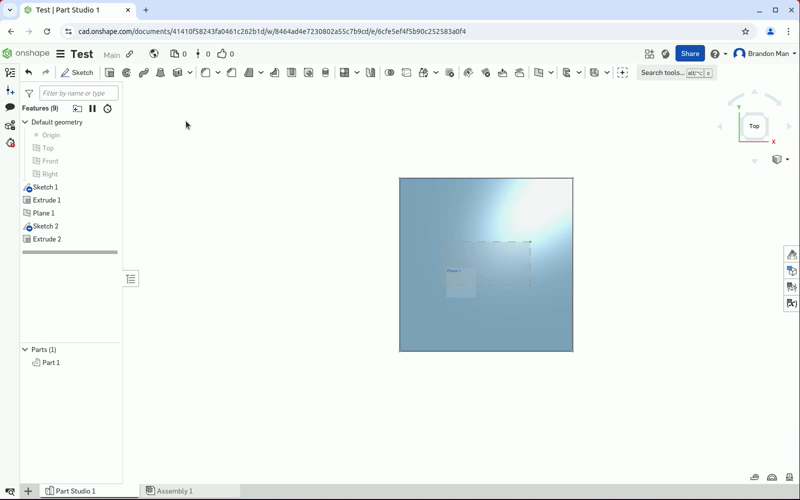
key(shift+h)
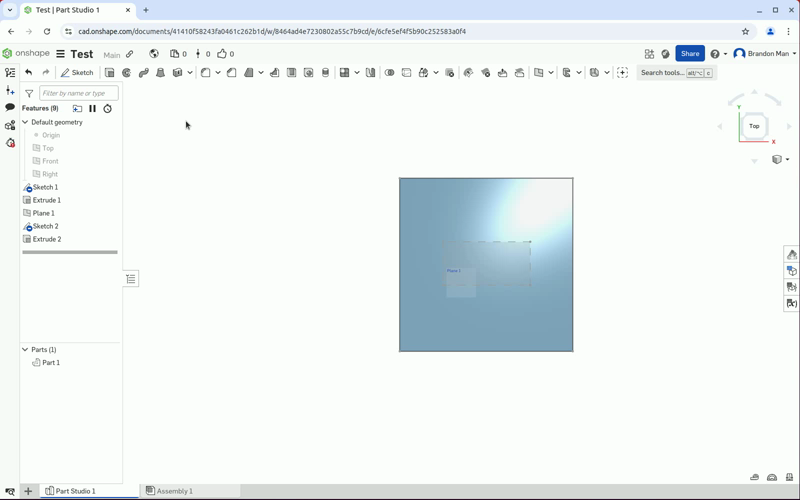
key(shift+7)
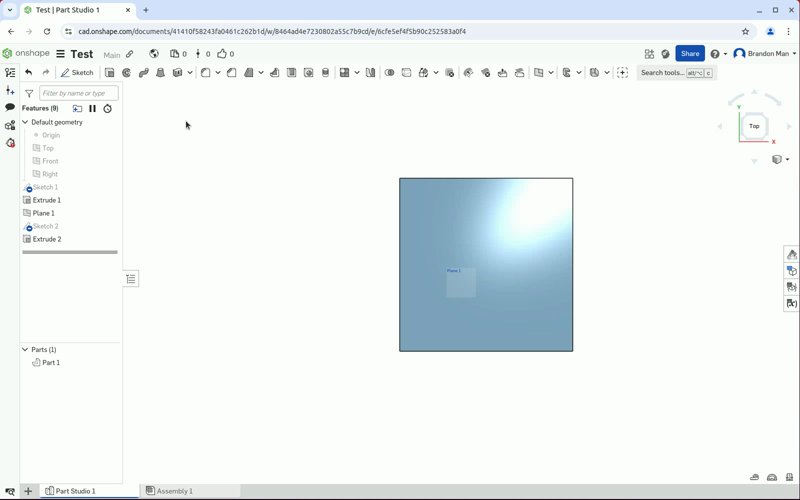
key(up, 3)
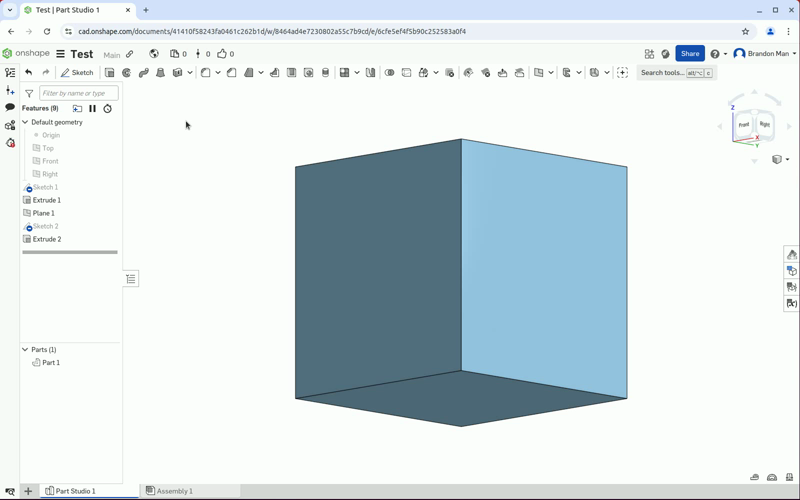
key(left, 3)
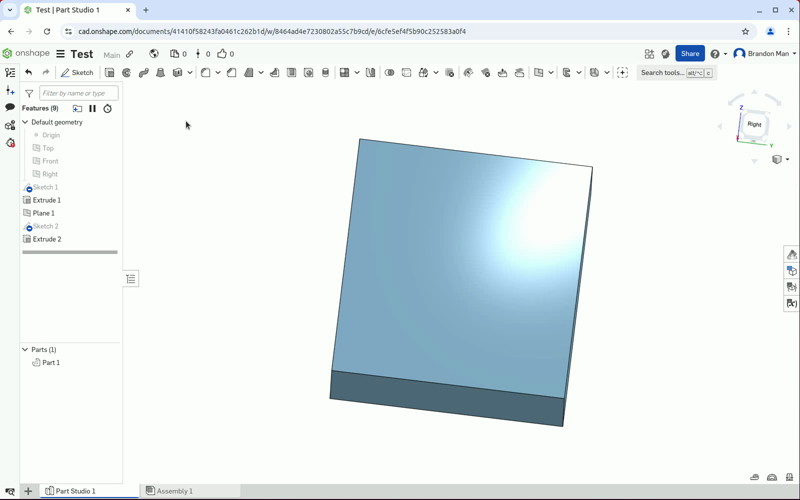
key(right, 3)
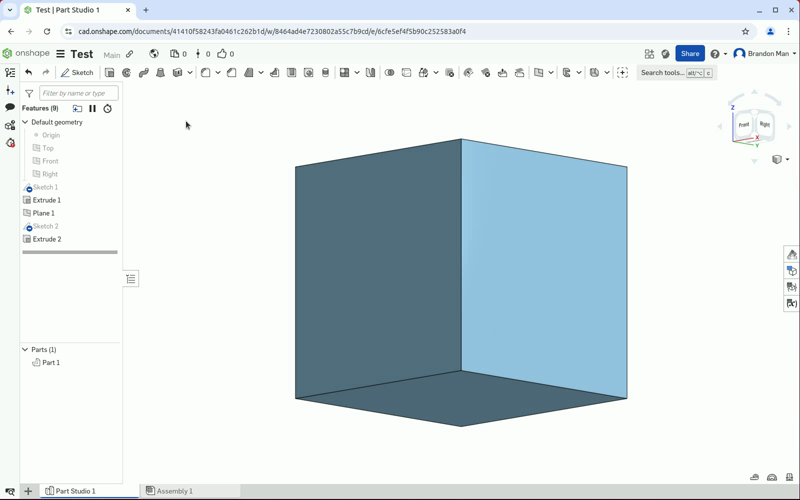
key(down, 3)
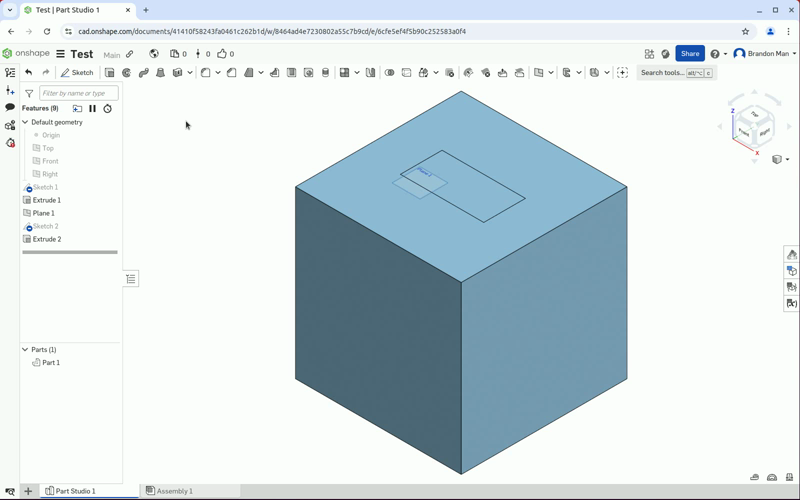
mouse_move(73, 189)
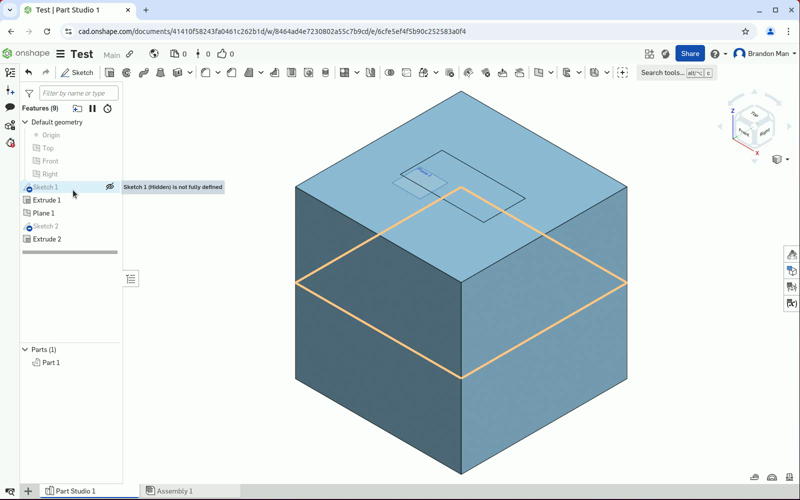
click(73, 189)